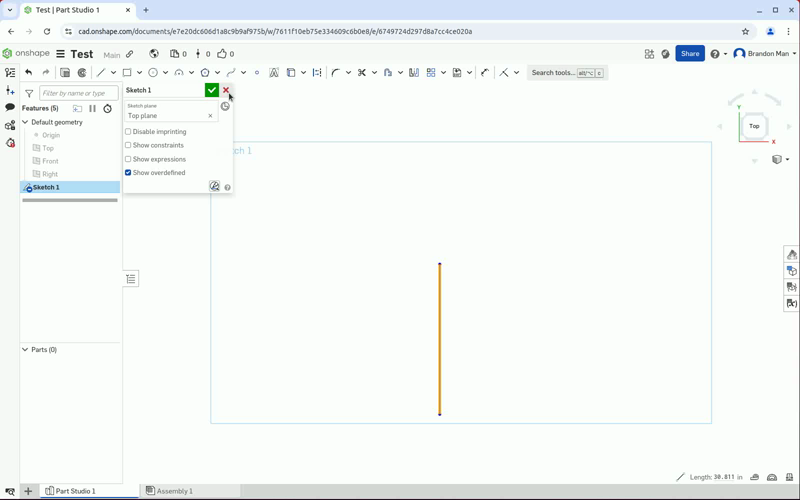
key(shift+h)
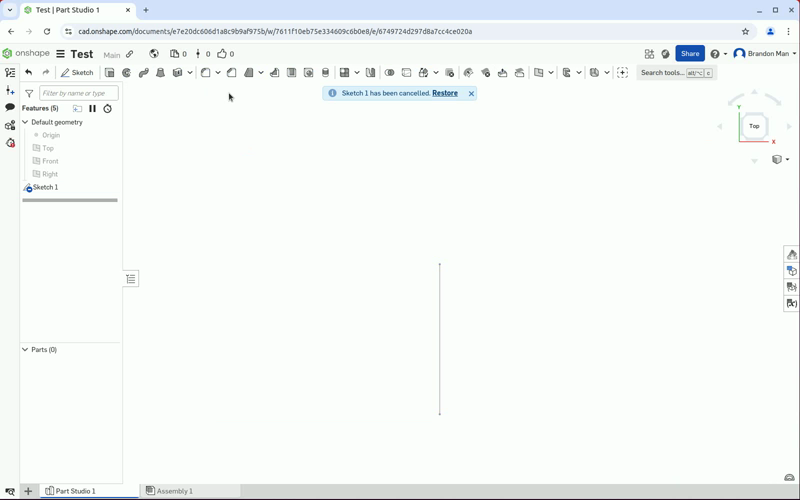
key(shift+s)
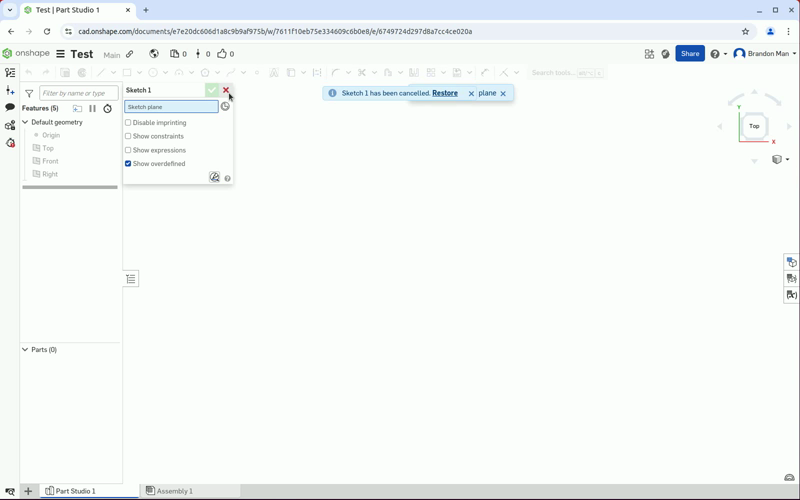
mouse_move(73, 150)
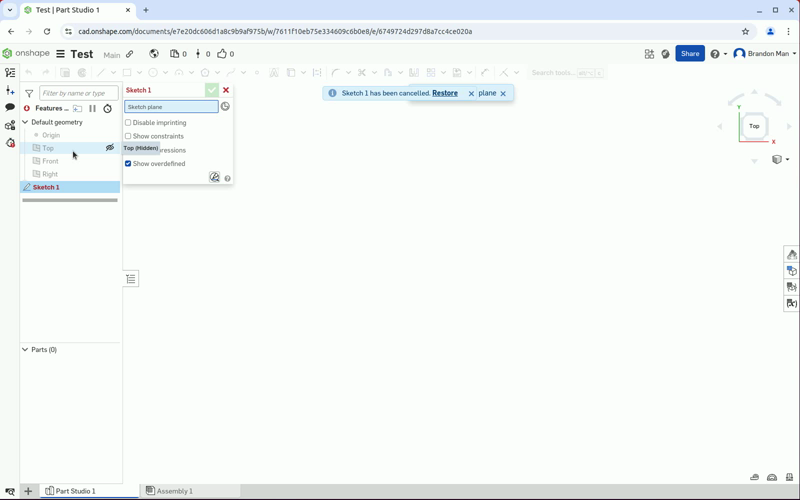
click(73, 150)
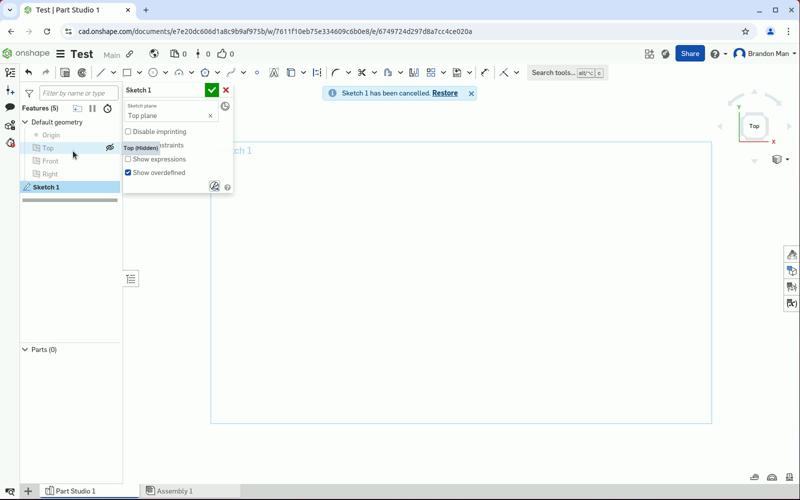
mouse_move(73, 352)
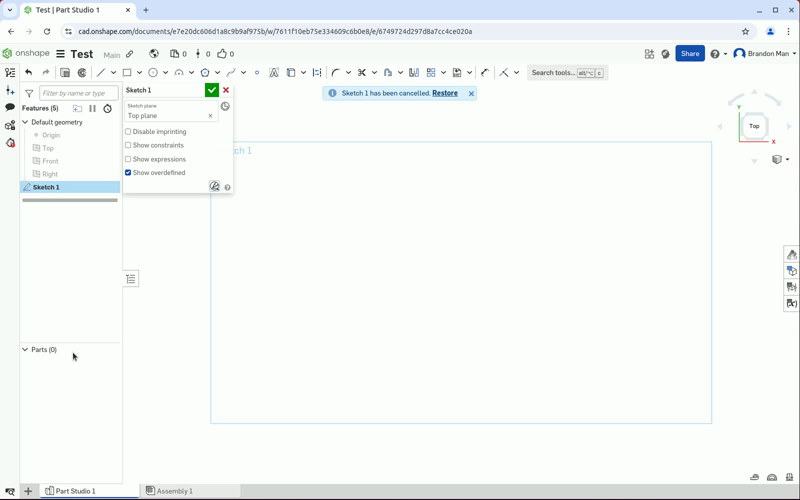
key(y)
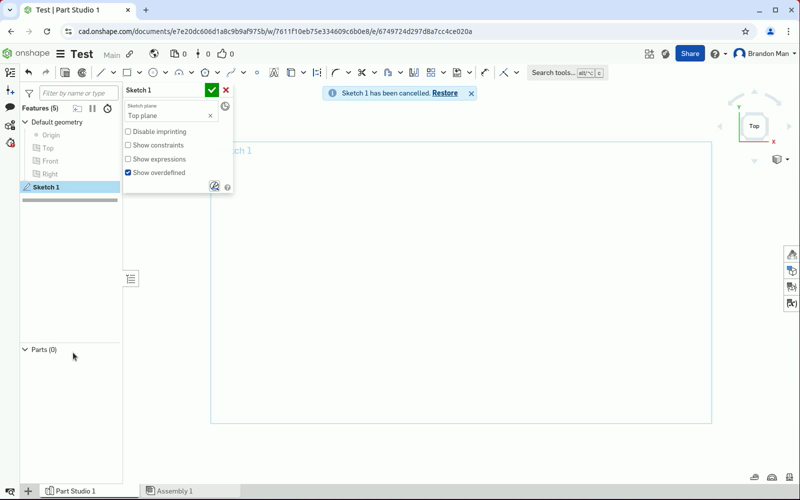
key(l)
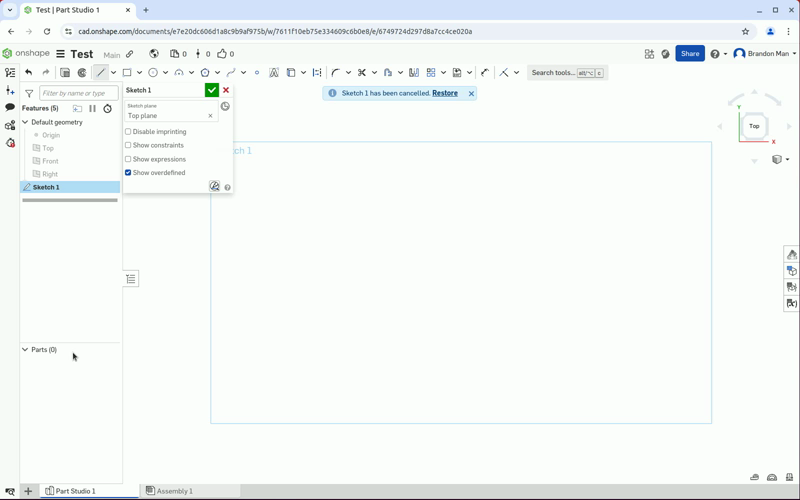
key_down(shift)
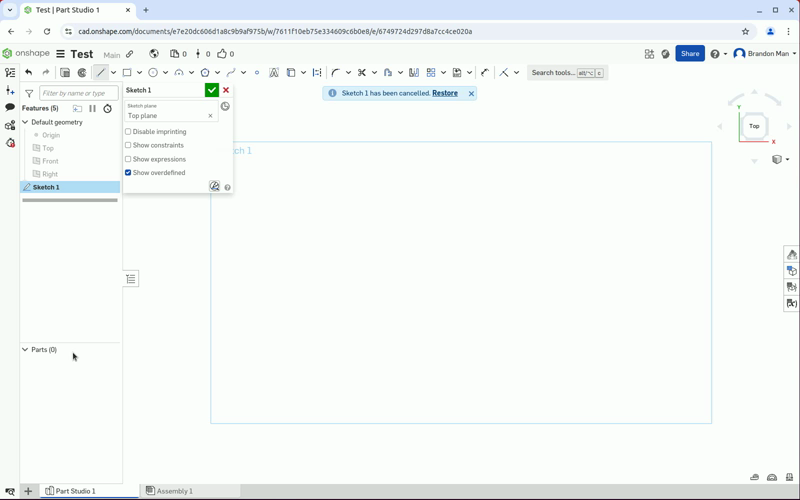
mouse_move(401, 313)
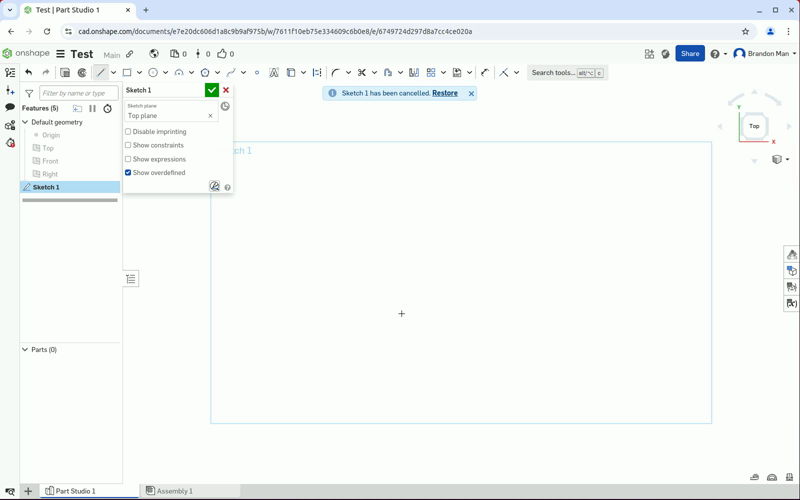
click(401, 313)
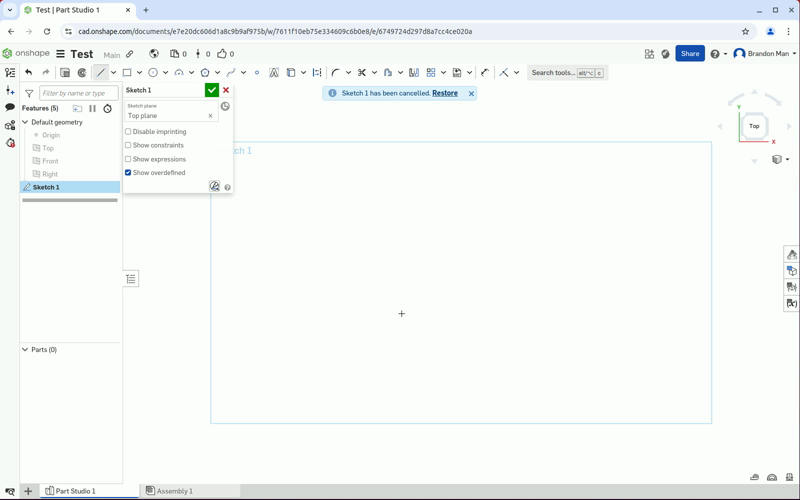
key_up(shift)
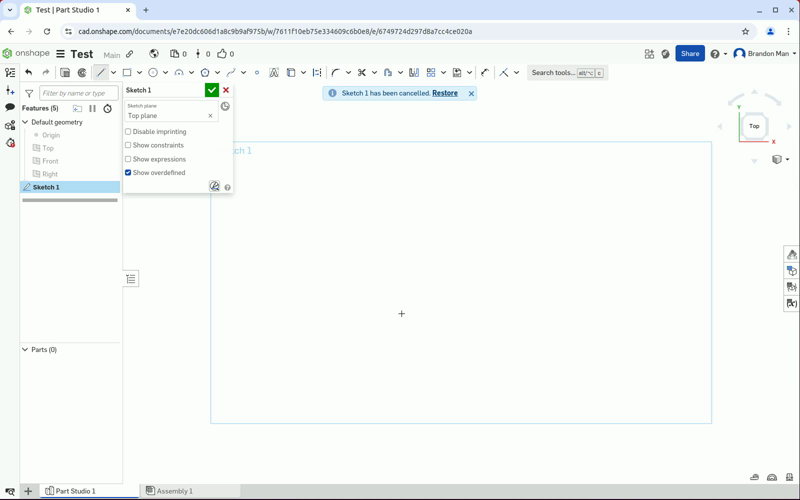
key_down(shift)
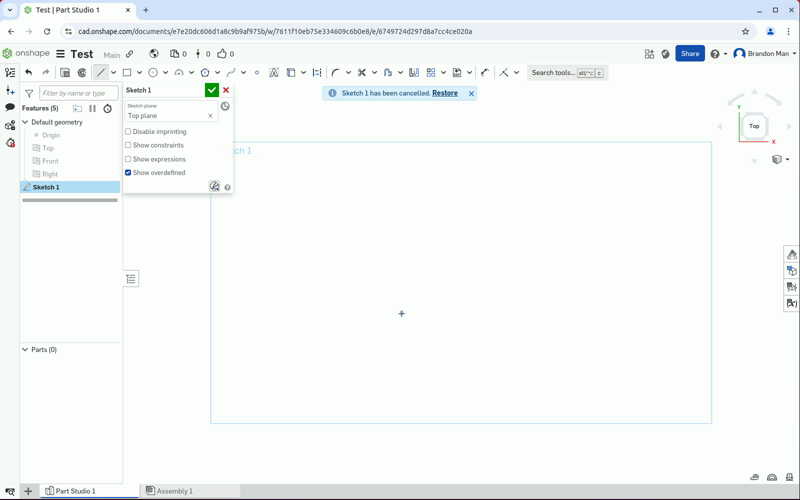
mouse_move(572, 313)
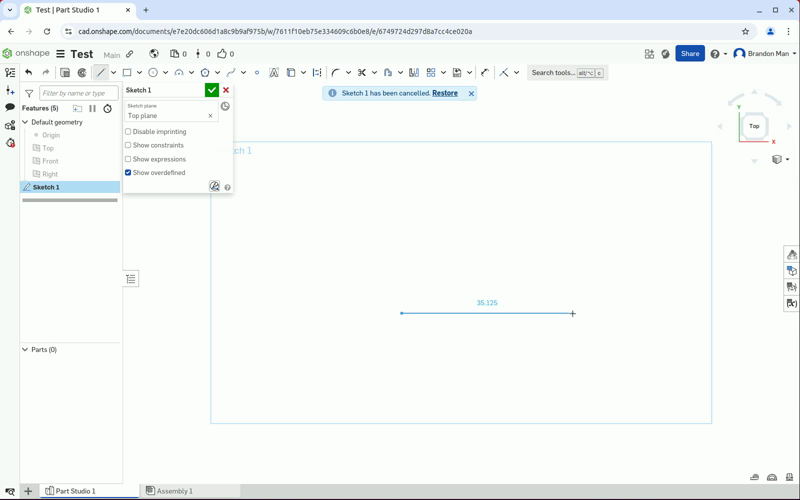
click(572, 313)
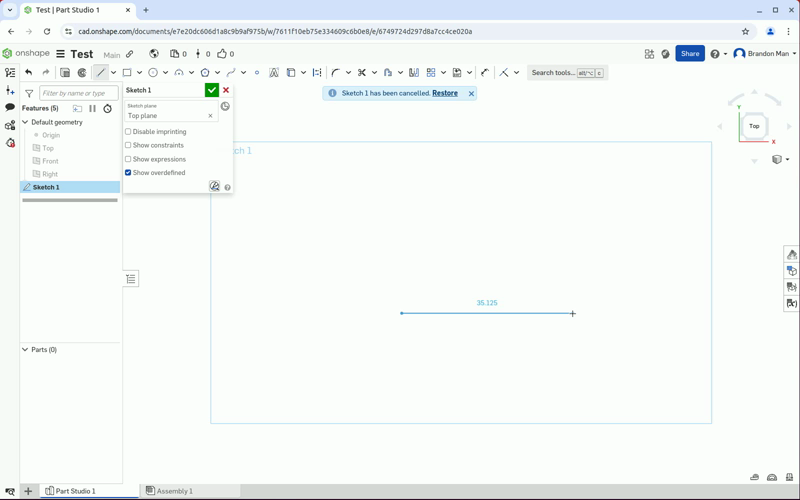
key_up(shift)
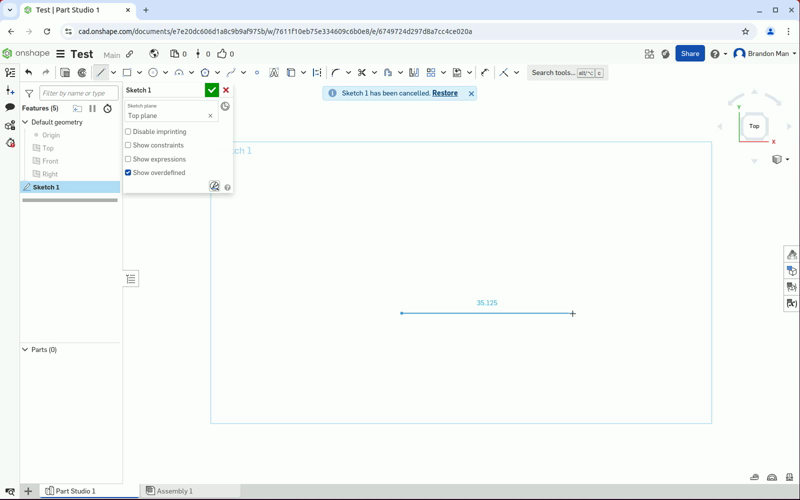
key_down(shift)
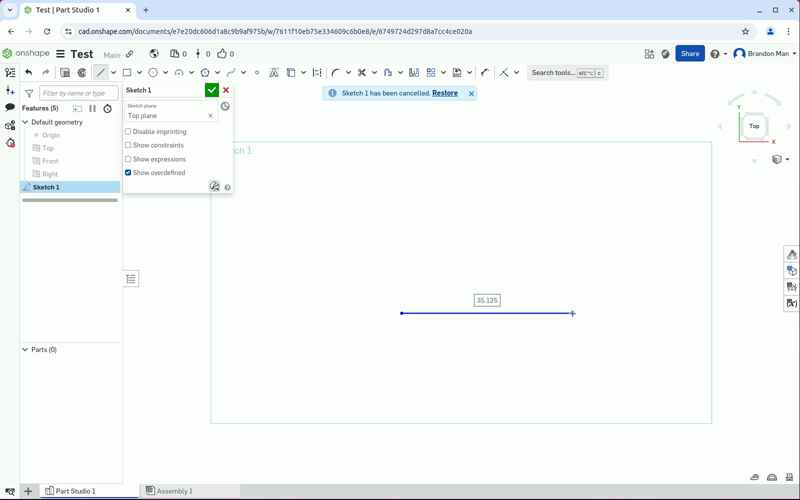
mouse_move(572, 250)
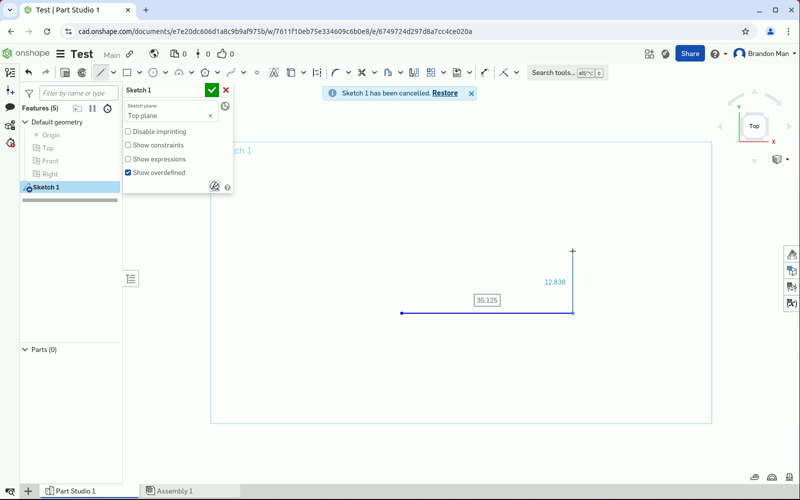
click(572, 250)
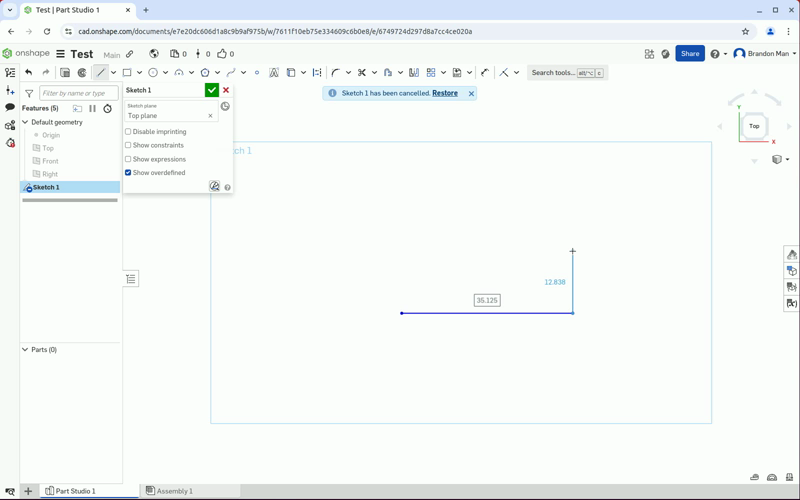
key_up(shift)
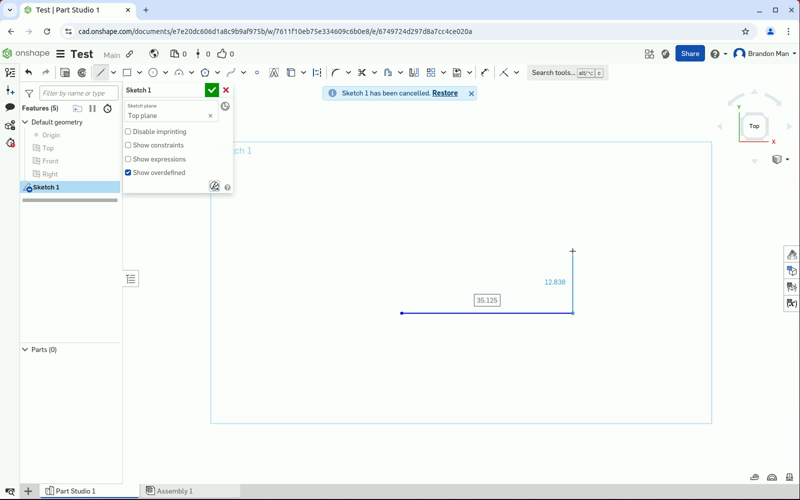
key_down(shift)
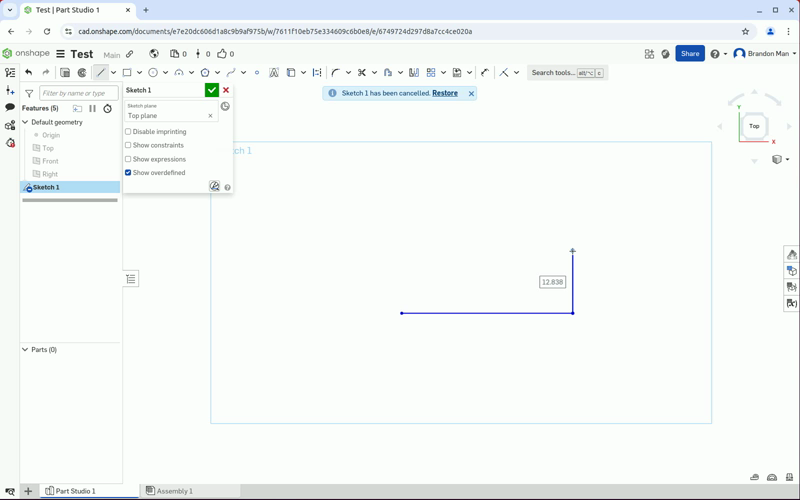
mouse_move(401, 250)
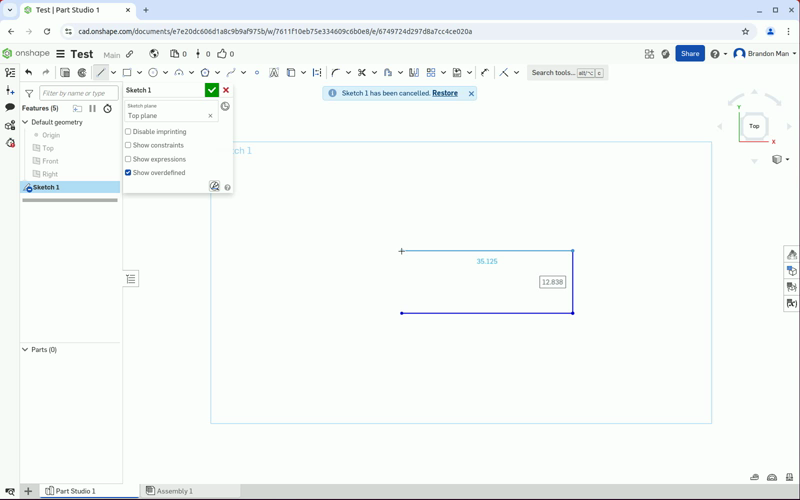
click(401, 250)
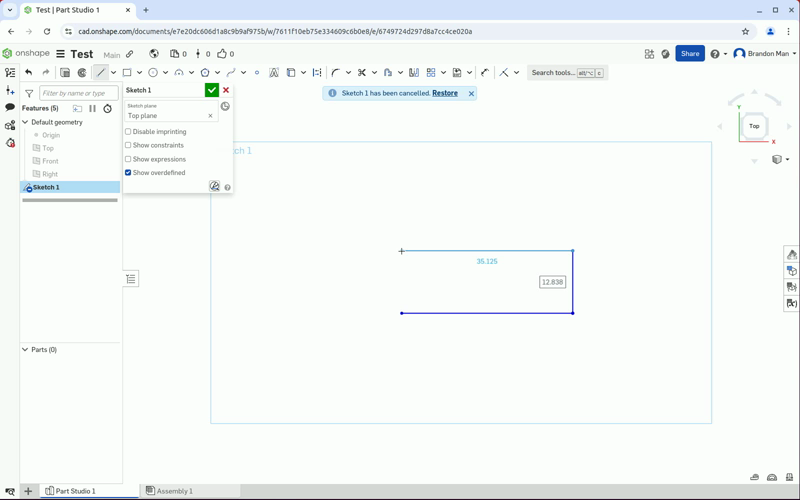
key_up(shift)
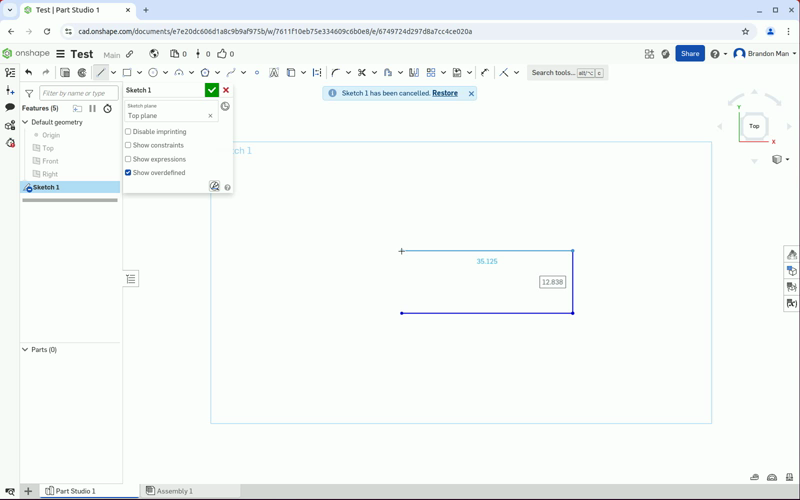
key_down(shift)
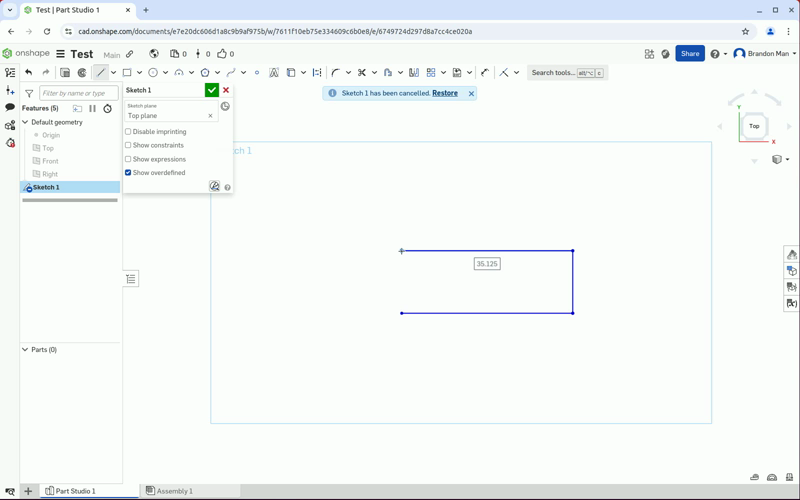
mouse_move(401, 313)
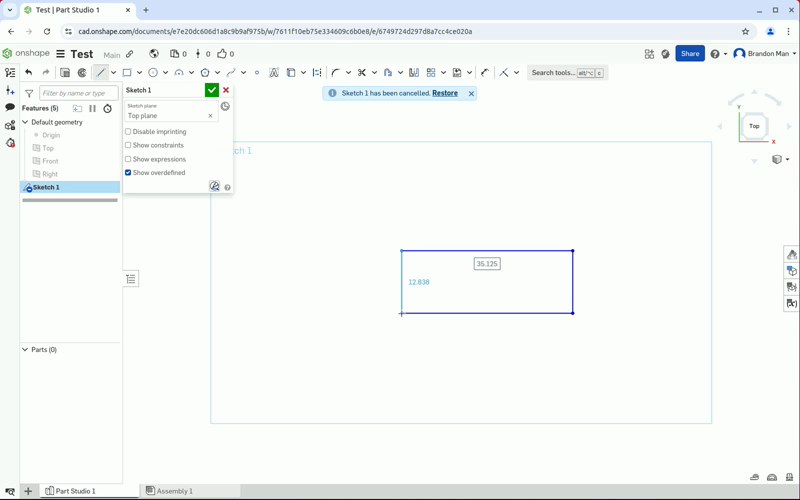
key_up(shift)
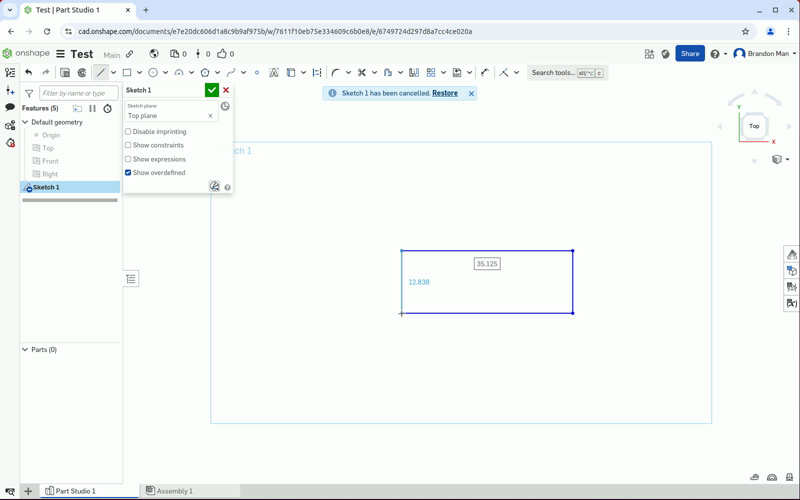
click(401, 313)
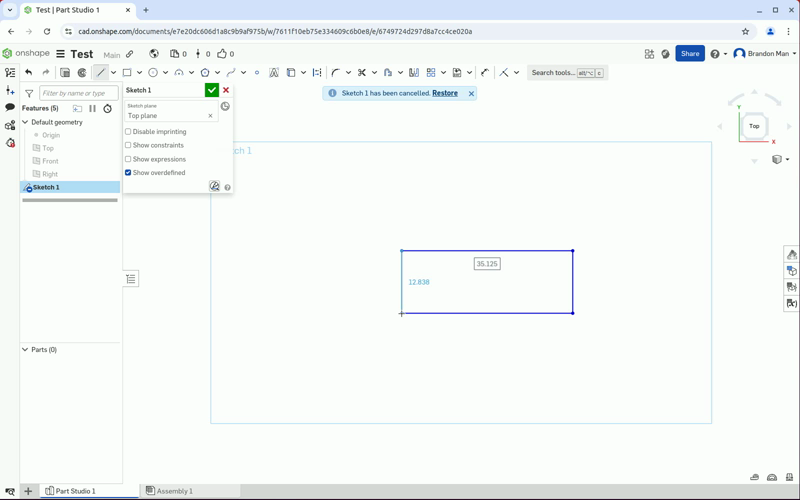
key(esc)
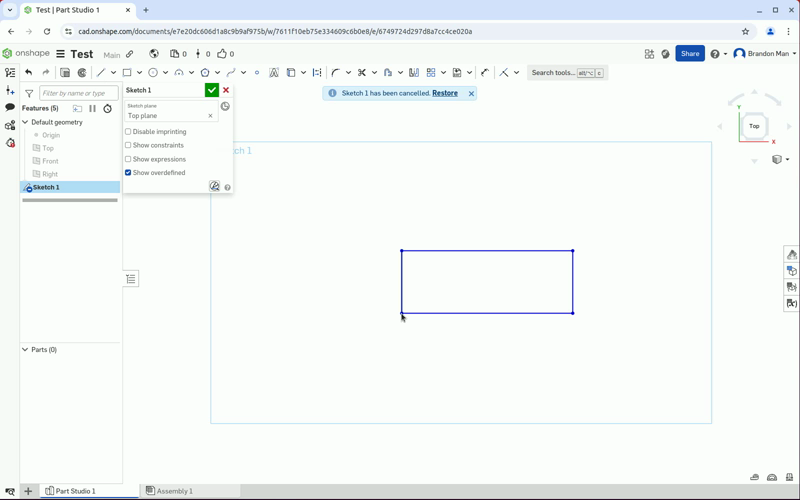
mouse_move(553, 276)
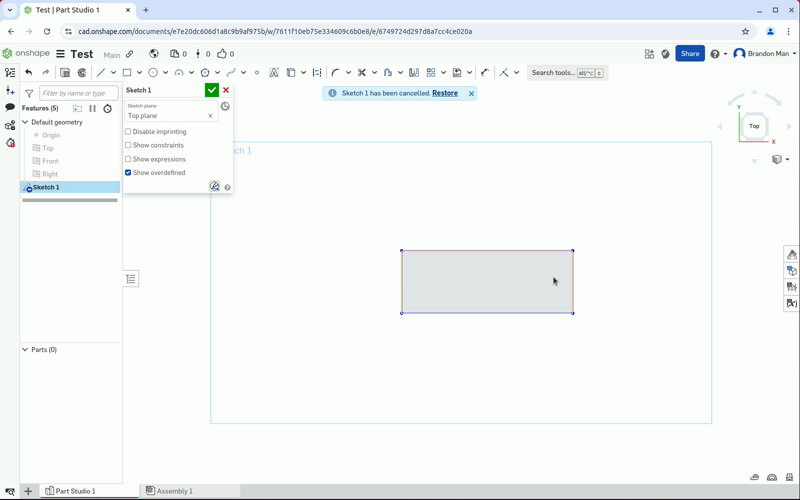
click(553, 276)
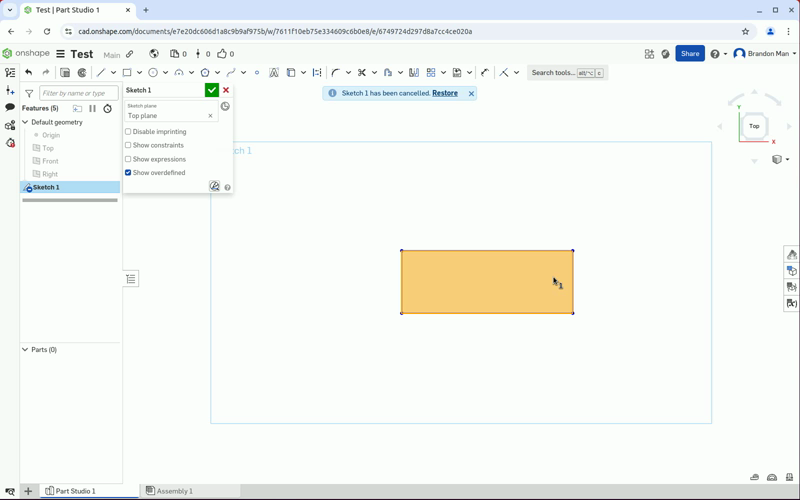
mouse_move(73, 352)
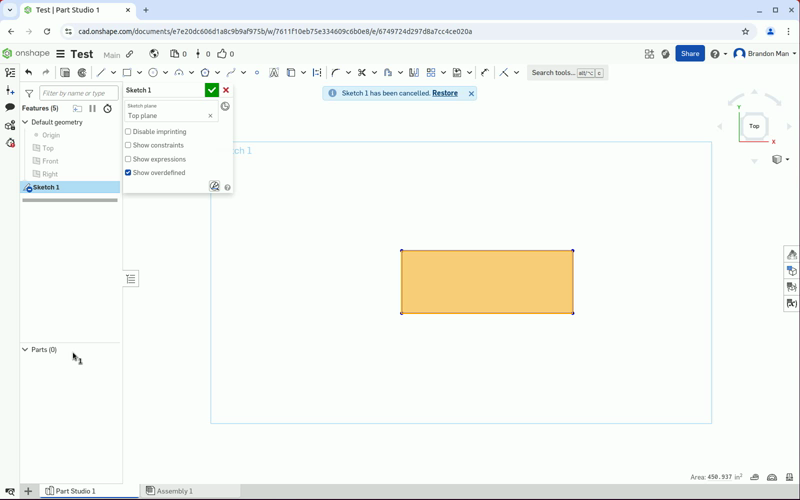
key(shift+y)
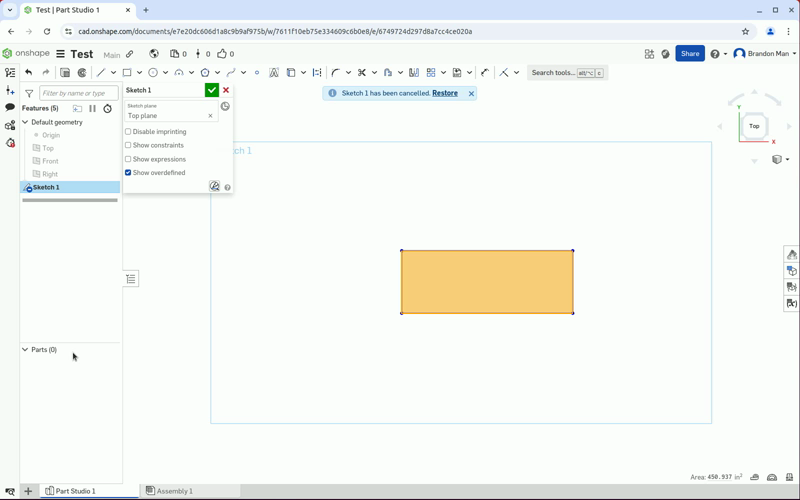
key(shift+e)
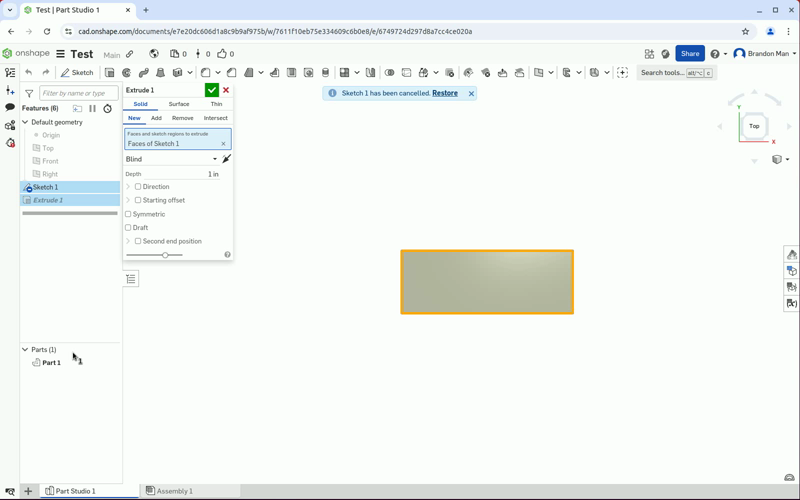
mouse_move(143, 106)
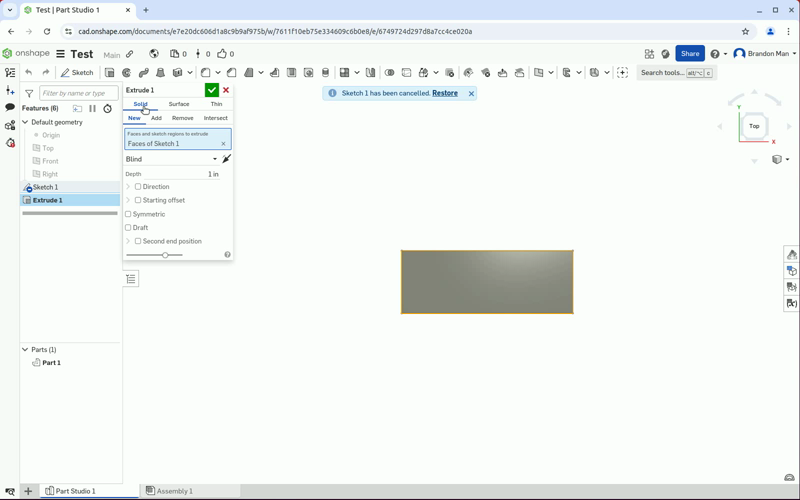
click(143, 106)
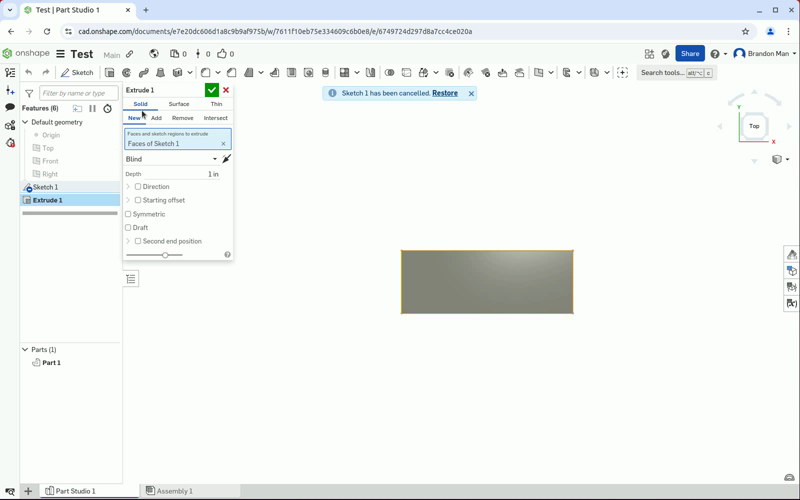
mouse_move(137, 120)
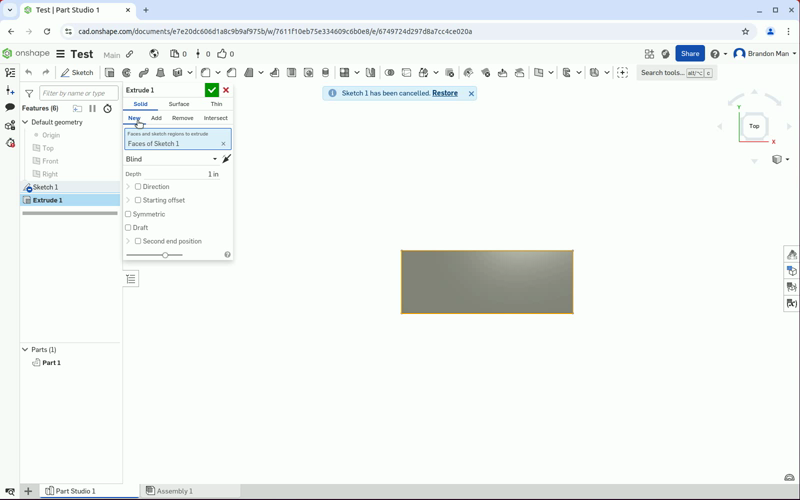
click(137, 120)
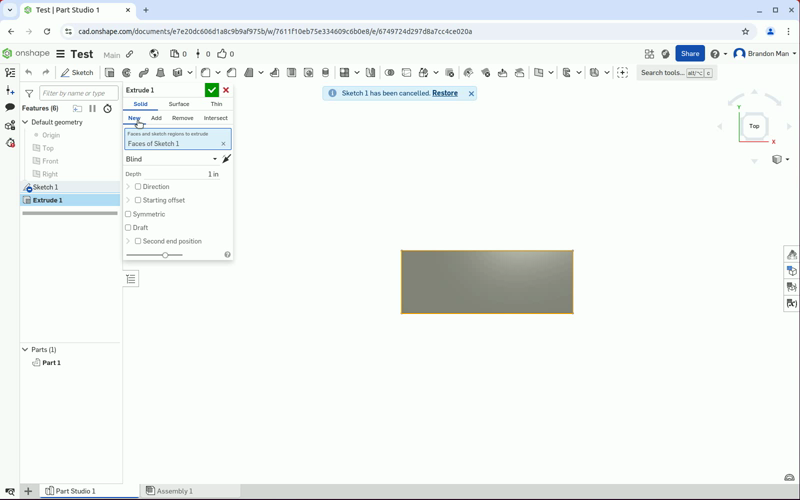
key(tab, 4)
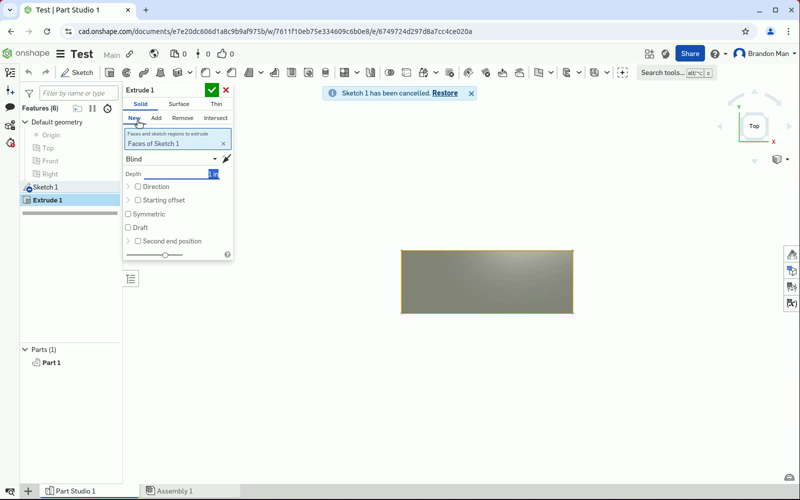
text(2.648)
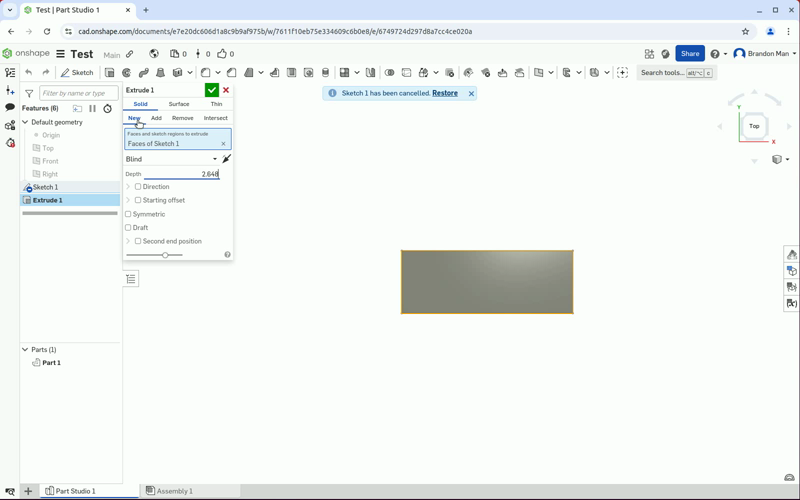
key(enter)
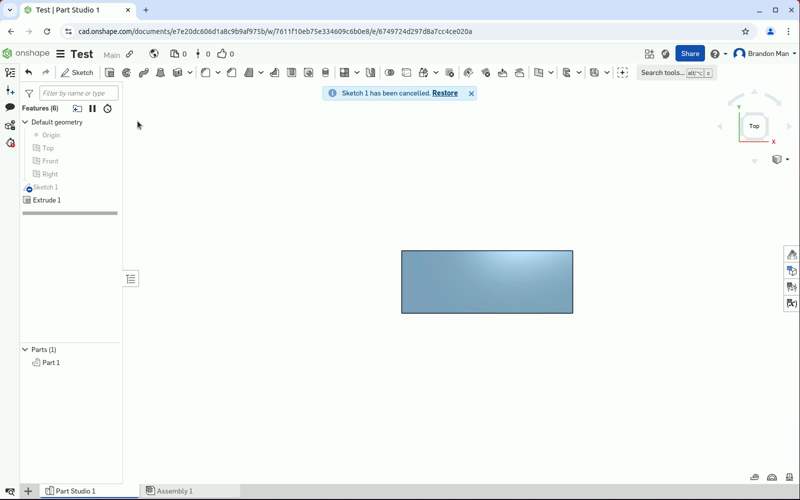
key(shift+h)
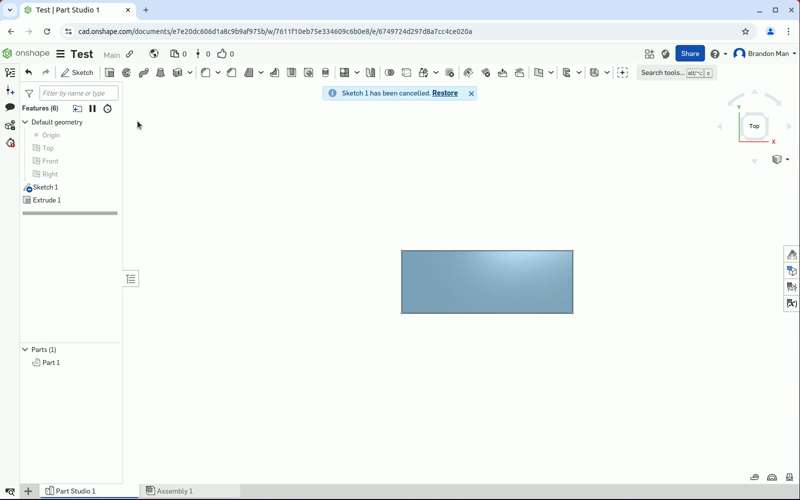
key(shift+h)
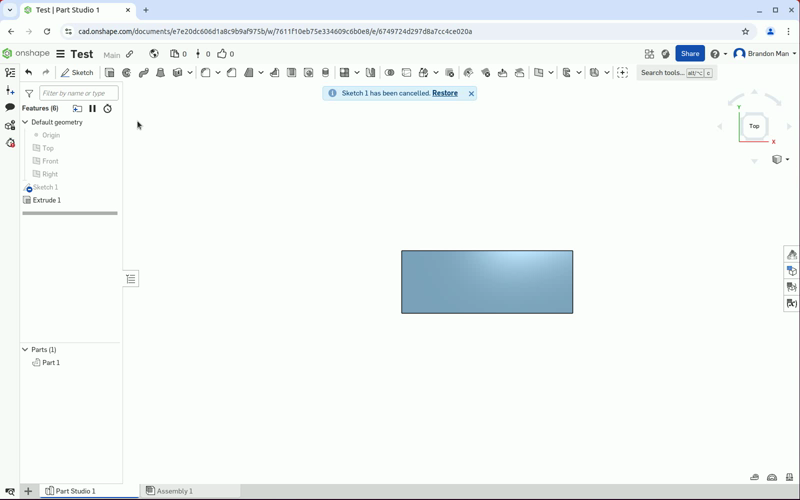
mouse_move(73, 189)
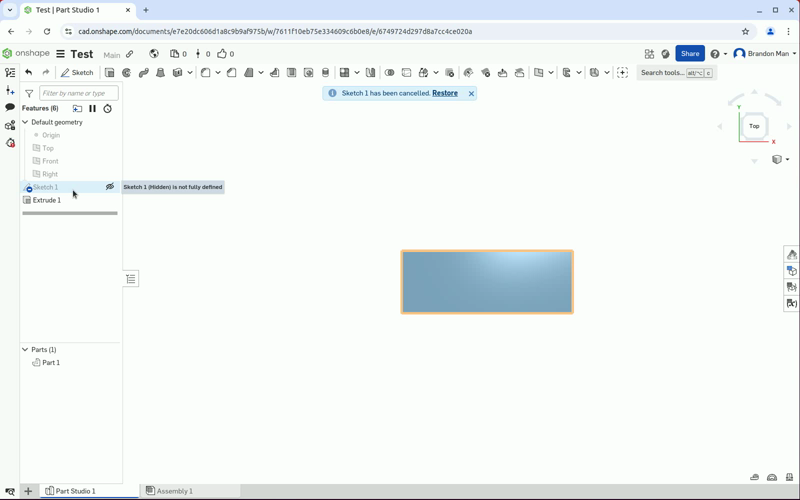
click(73, 189)
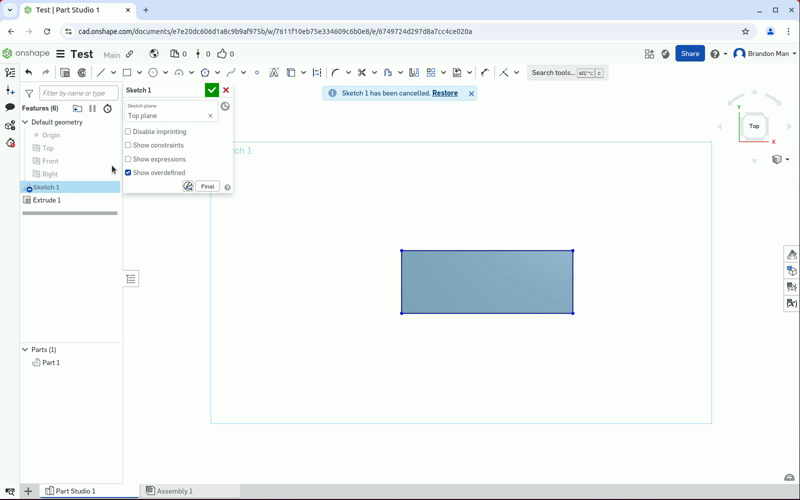
mouse_move(229, 92)
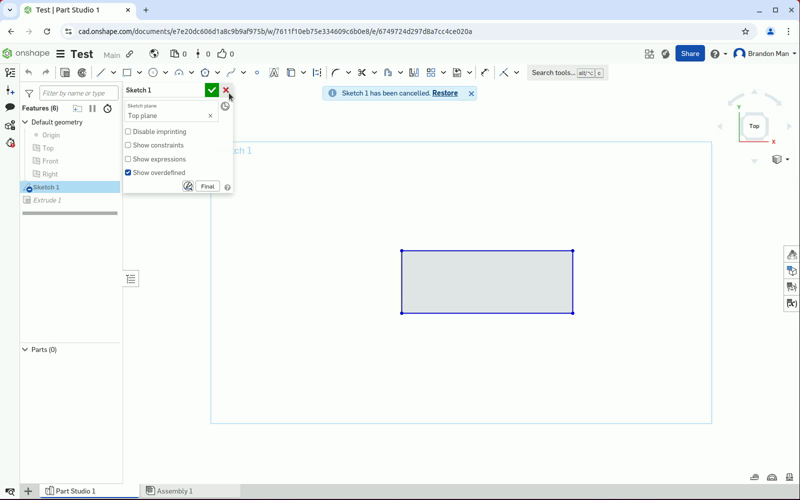
click(229, 92)
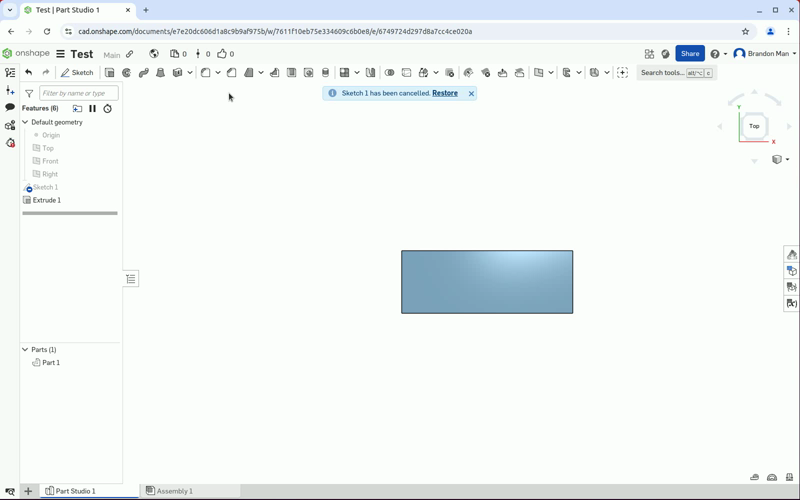
mouse_move(541, 75)
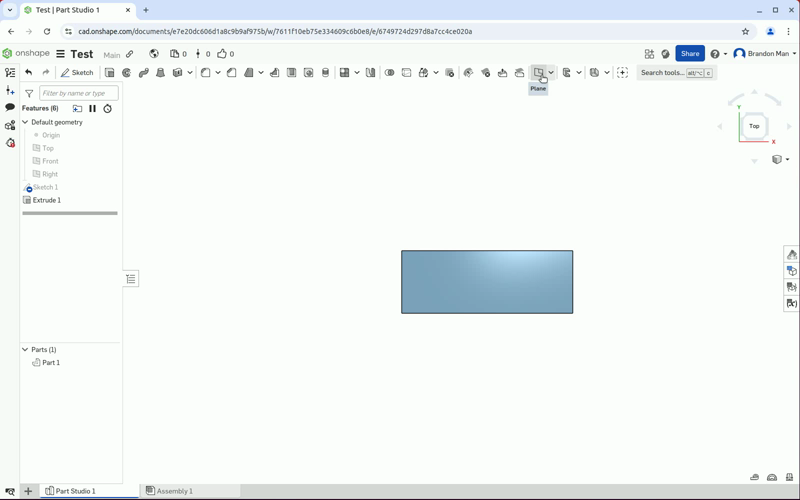
click(541, 75)
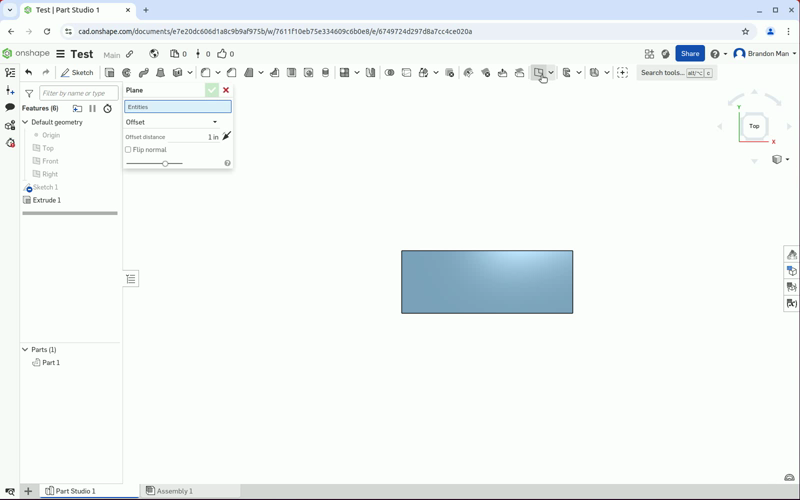
mouse_move(73, 150)
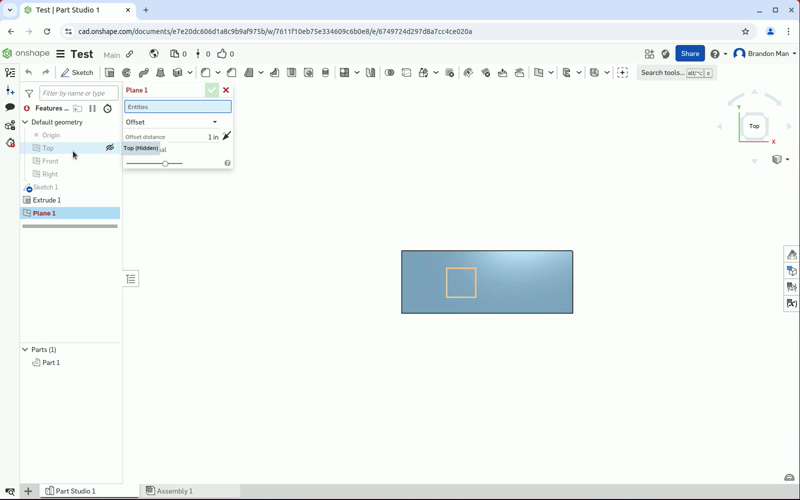
click(73, 150)
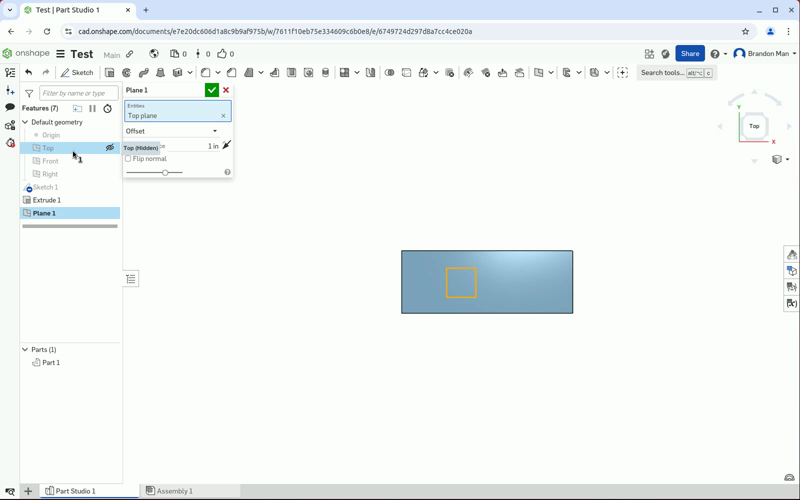
key(tab, 2)
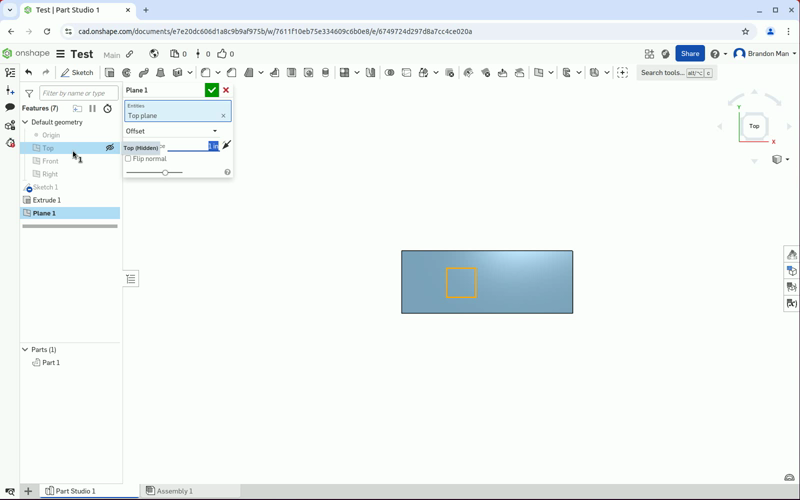
text(2.65)
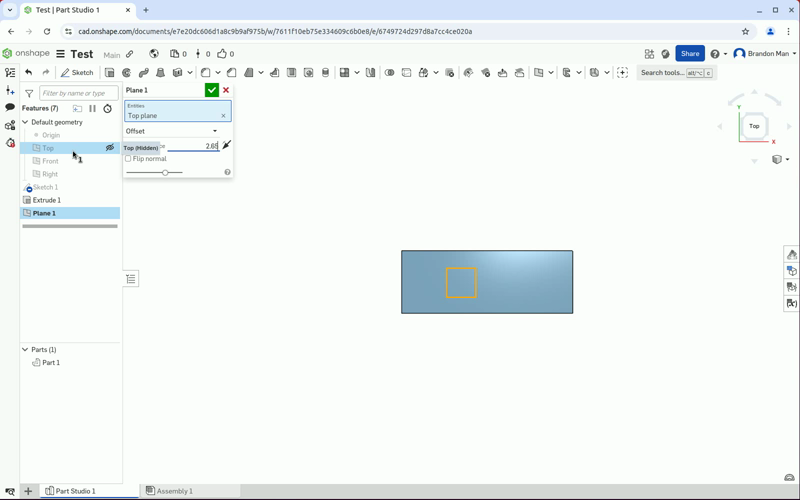
key(enter, 2)
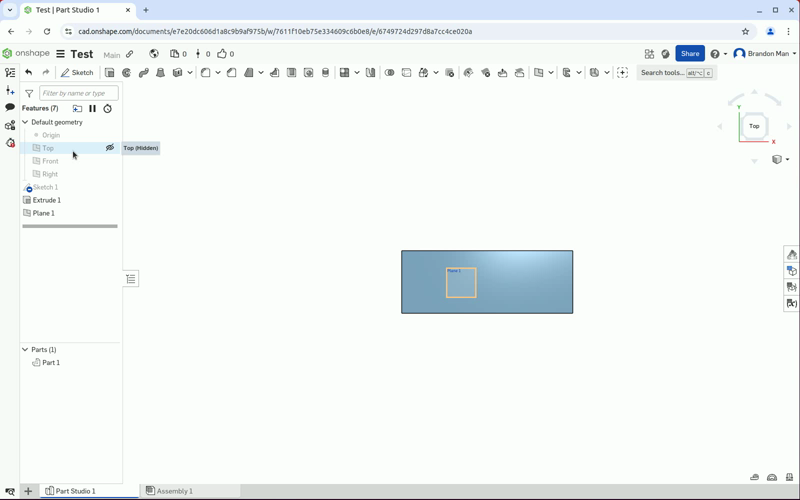
key(shift+s)
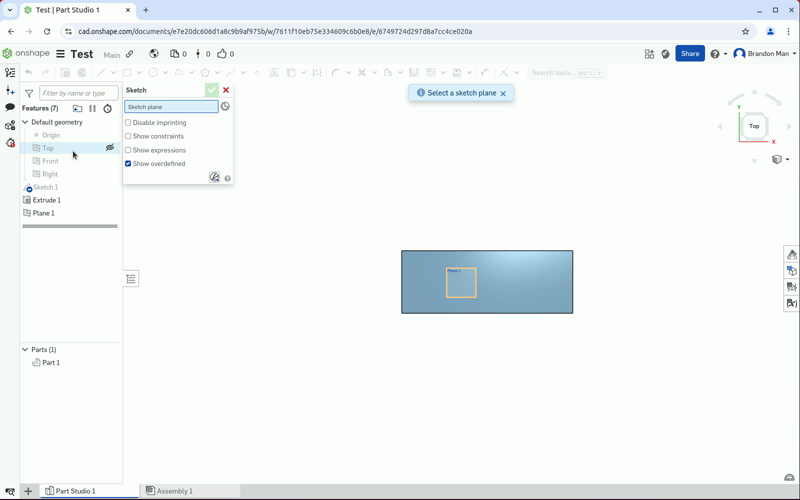
mouse_move(73, 215)
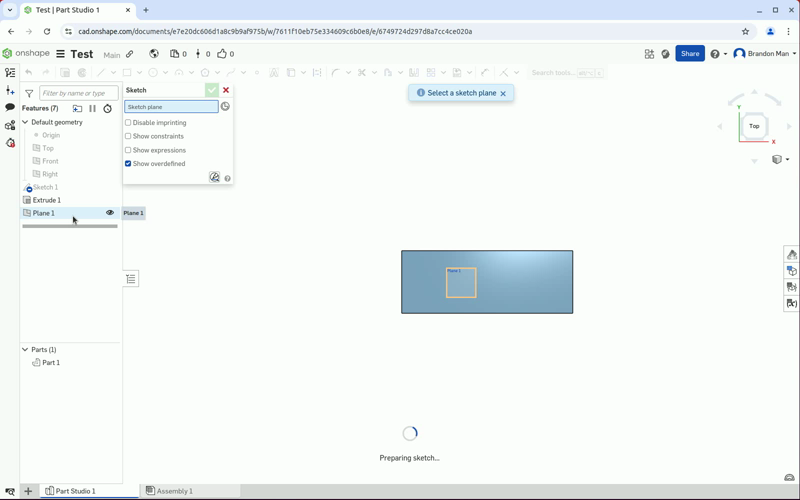
click(73, 215)
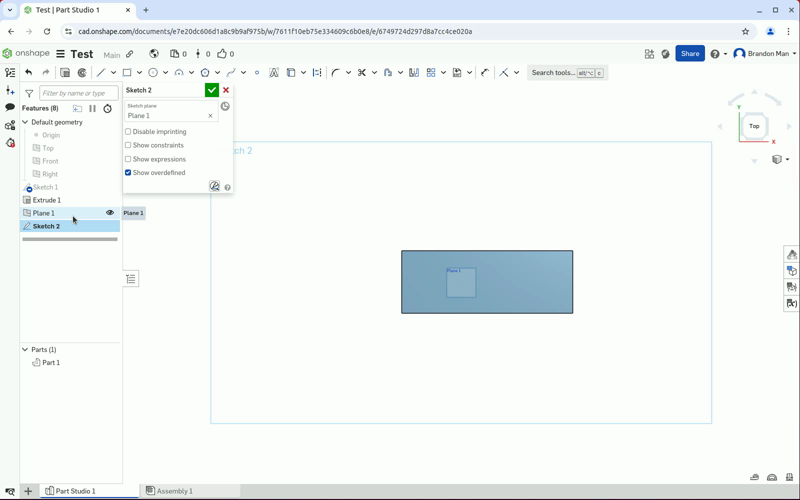
mouse_move(73, 352)
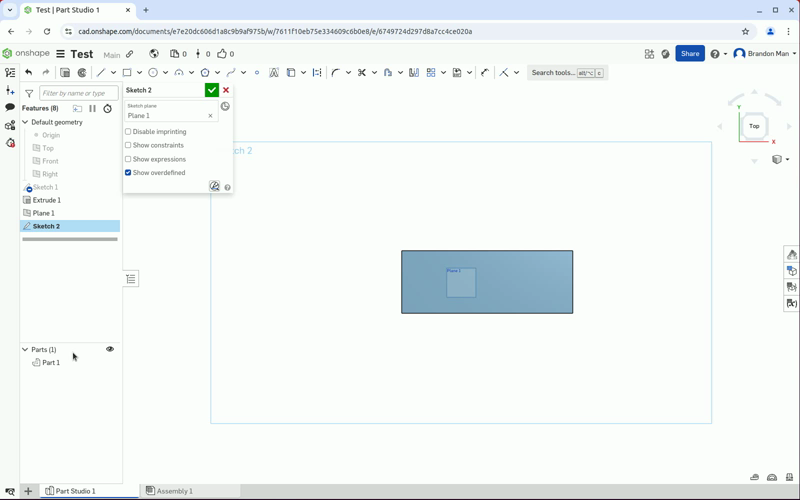
key(y)
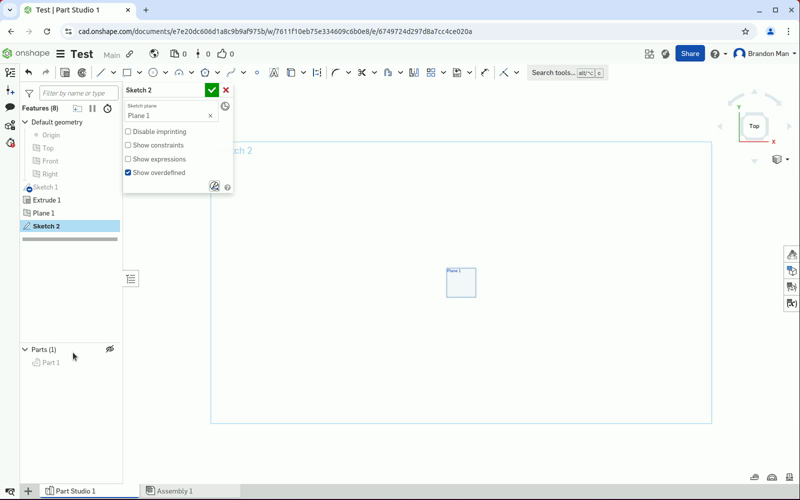
key(l)
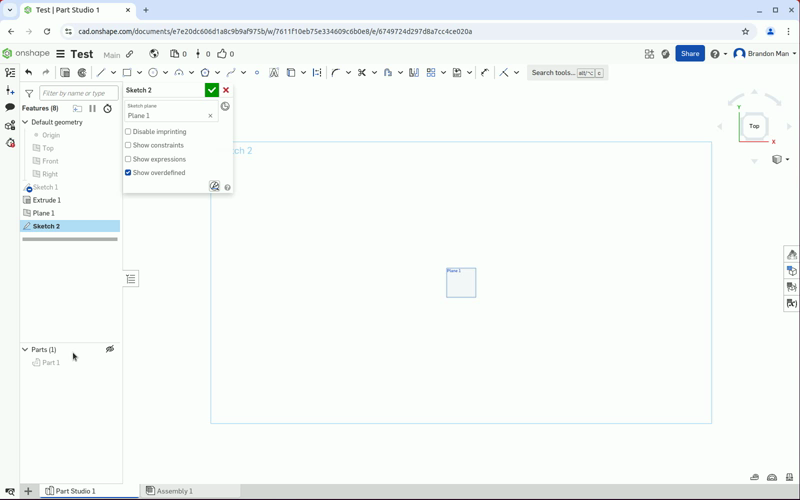
key_down(shift)
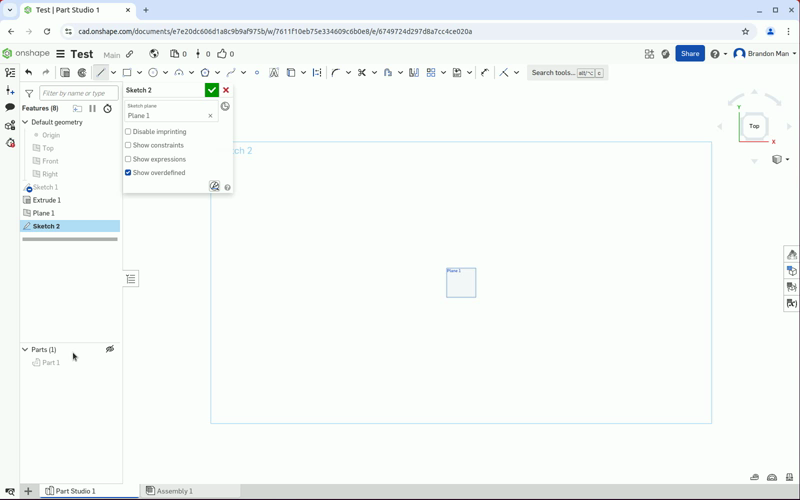
mouse_move(427, 313)
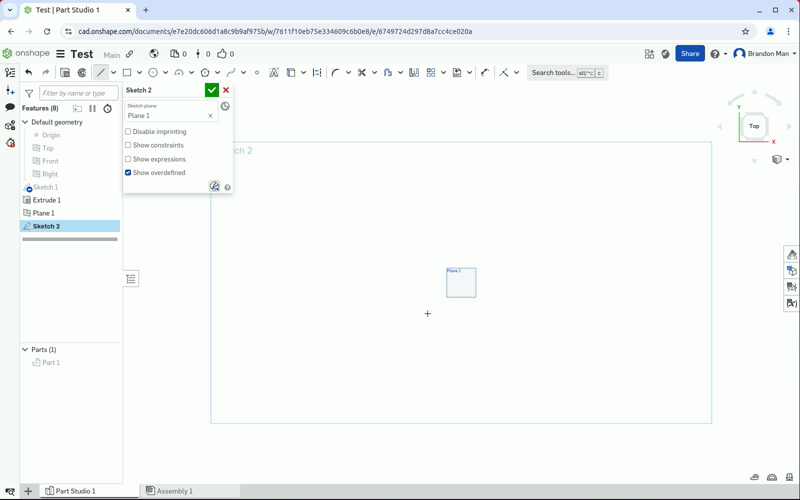
click(427, 313)
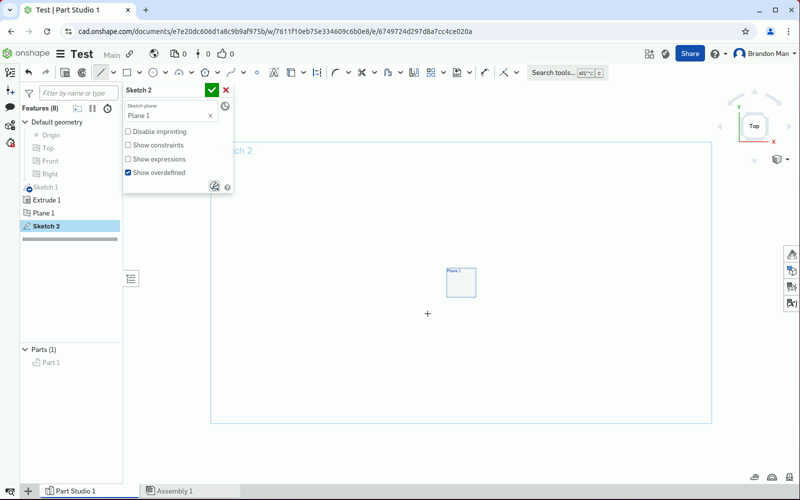
key_up(shift)
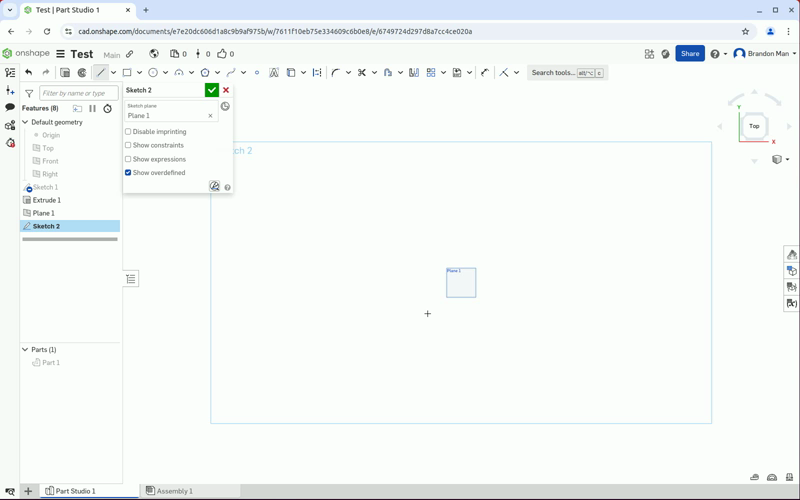
key_down(shift)
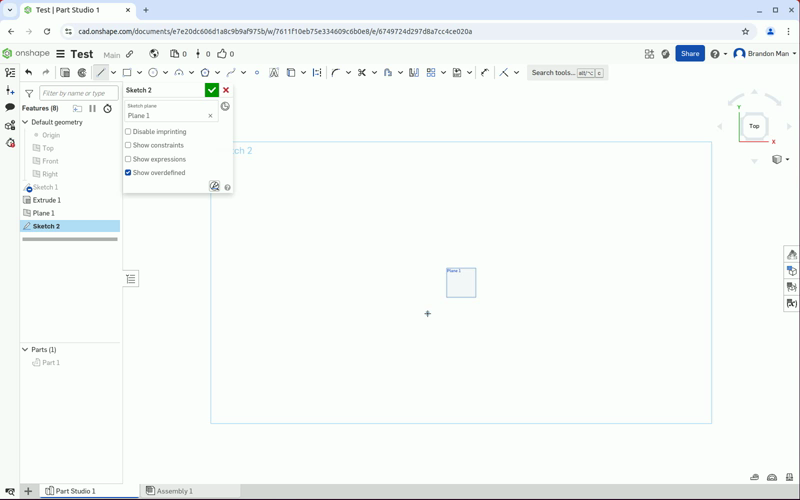
mouse_move(547, 313)
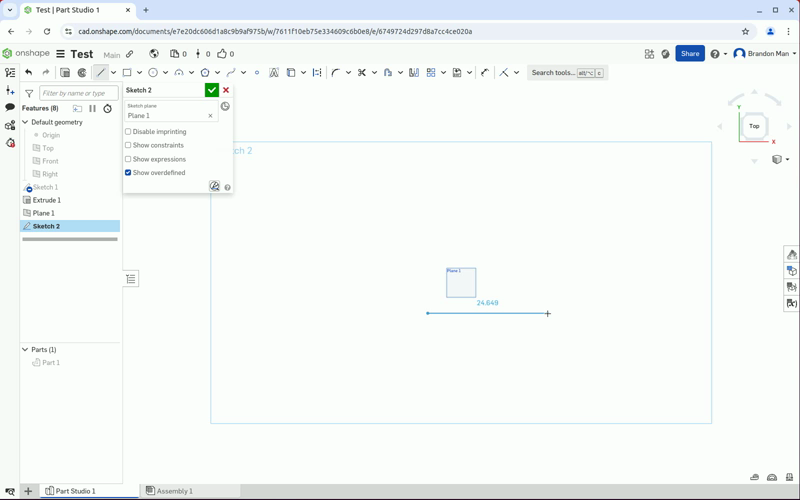
click(547, 313)
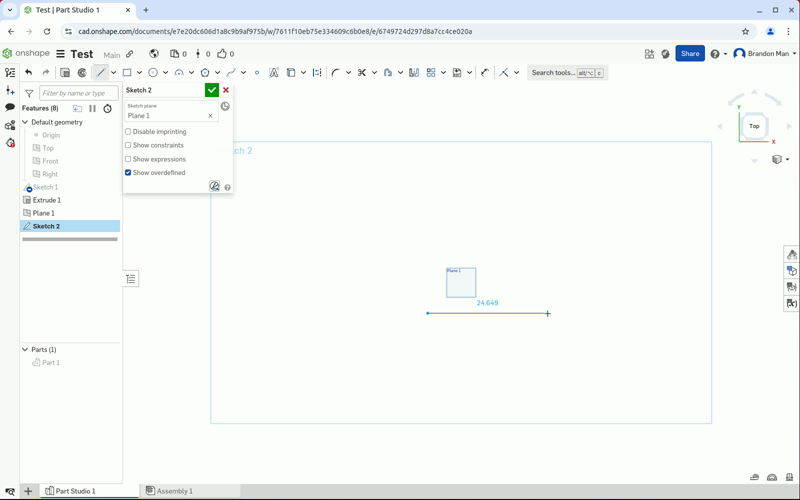
key_up(shift)
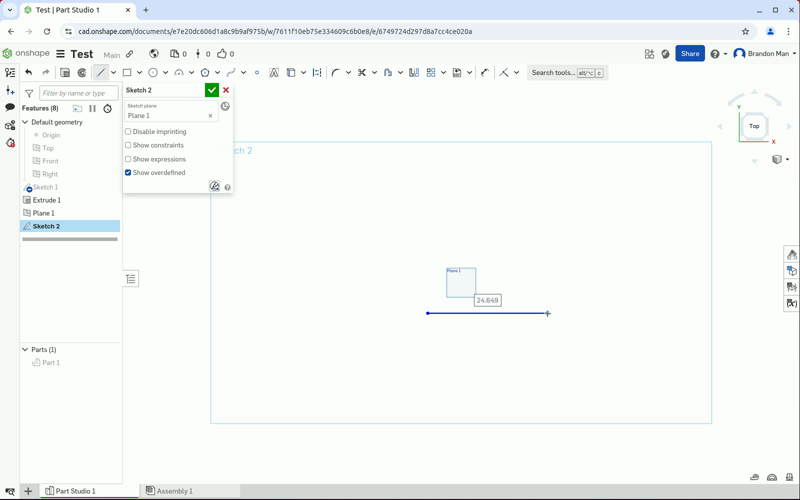
key_down(shift)
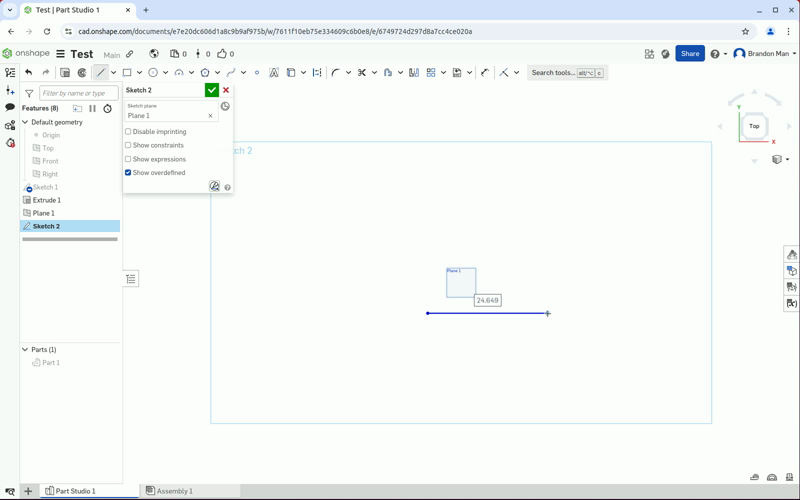
mouse_move(547, 249)
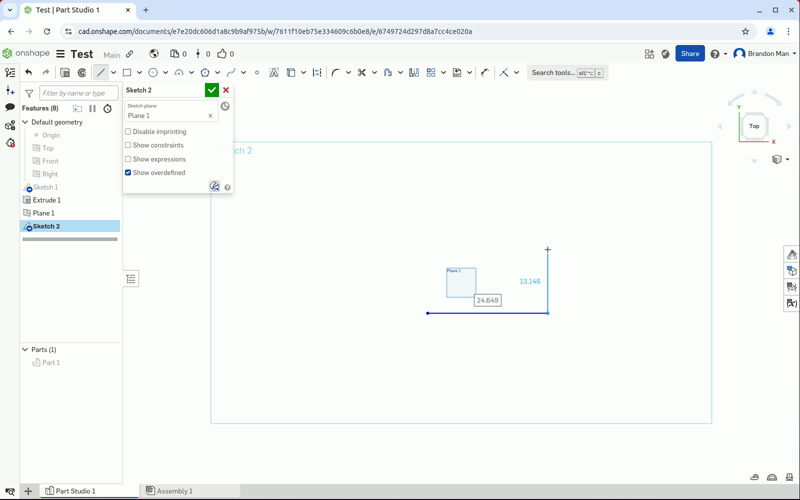
click(547, 249)
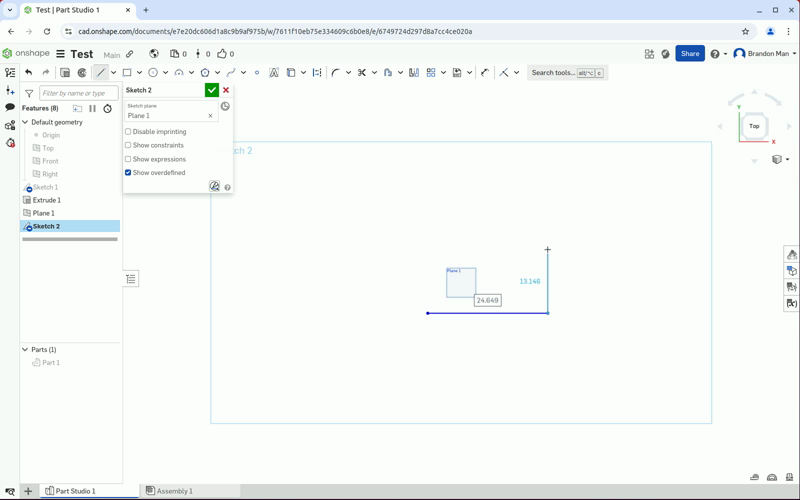
key_up(shift)
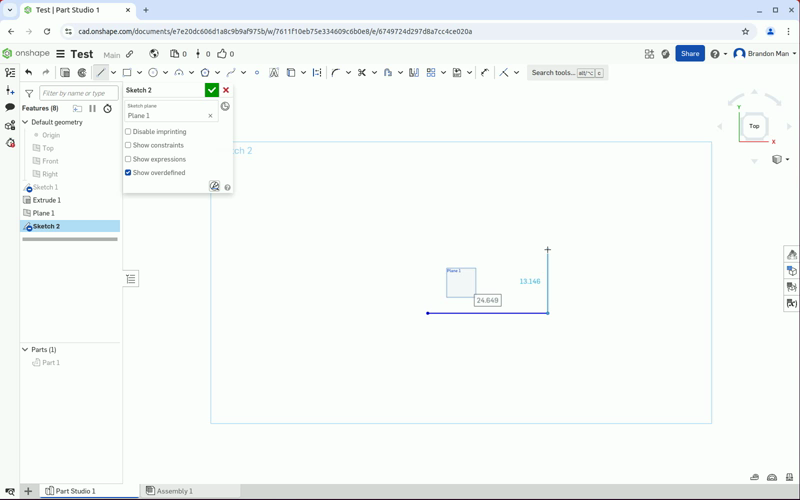
key_down(shift)
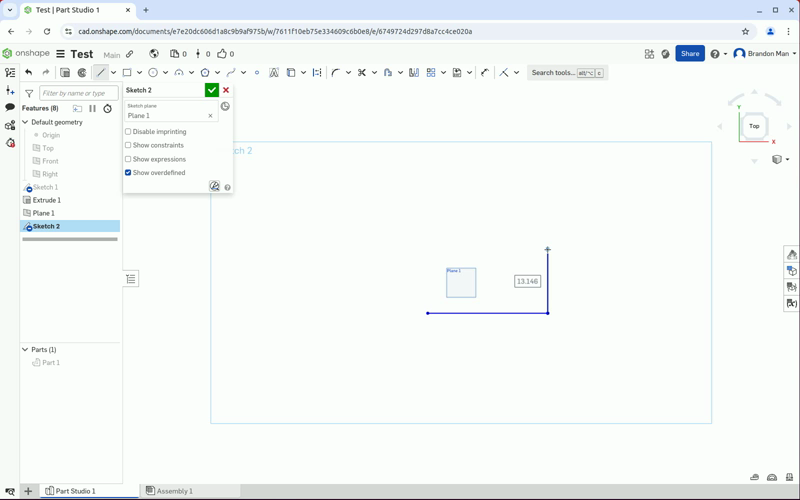
mouse_move(427, 249)
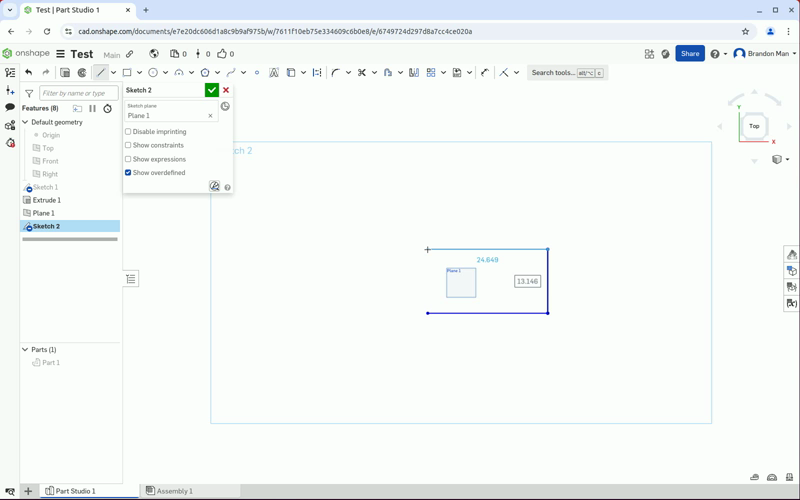
click(427, 249)
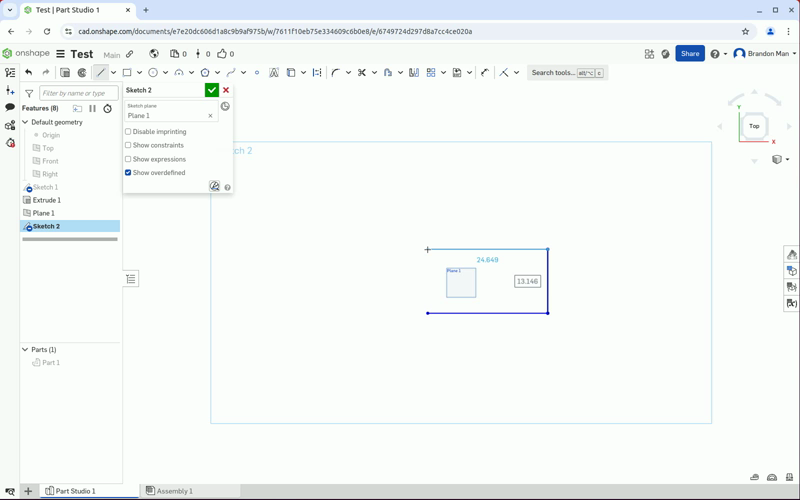
key_up(shift)
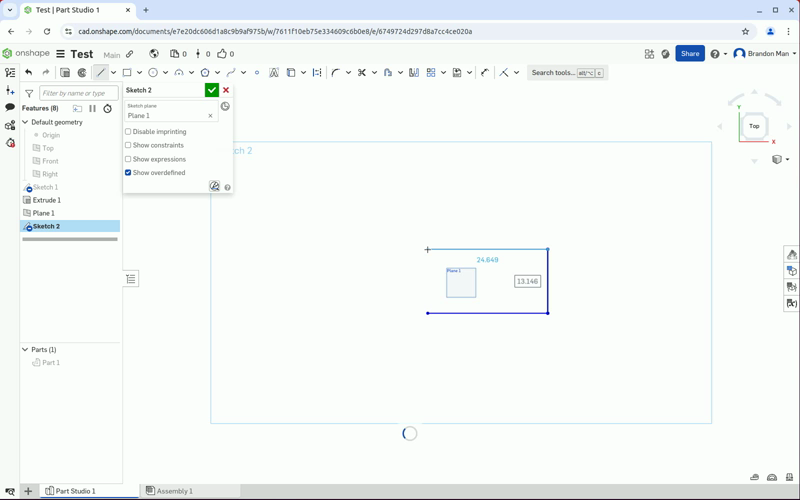
key_down(shift)
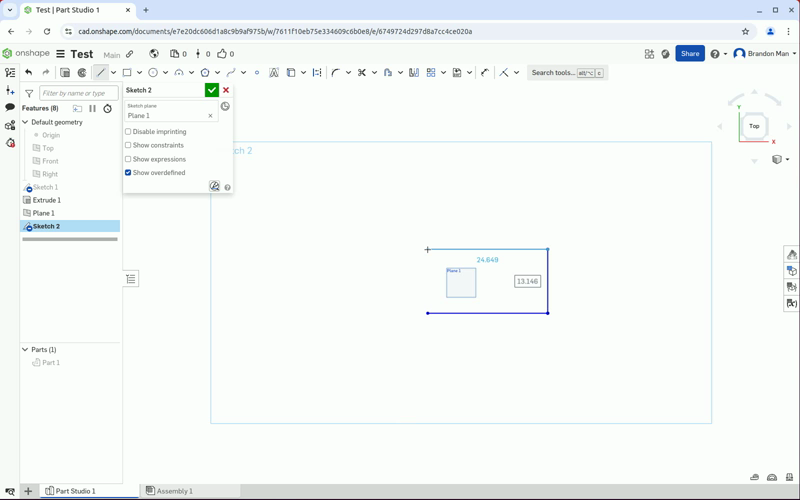
mouse_move(427, 313)
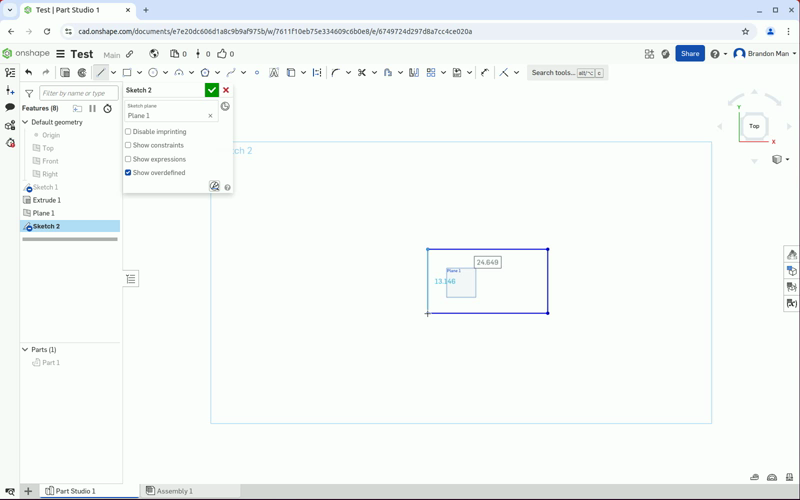
key_up(shift)
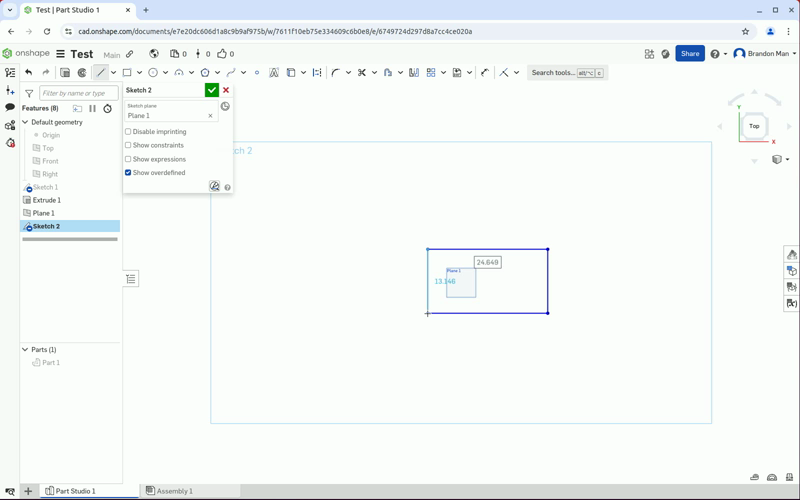
click(427, 313)
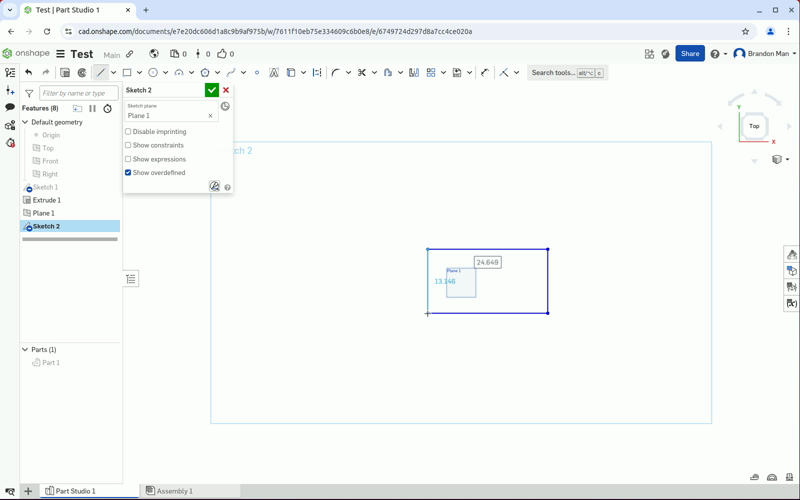
key(esc)
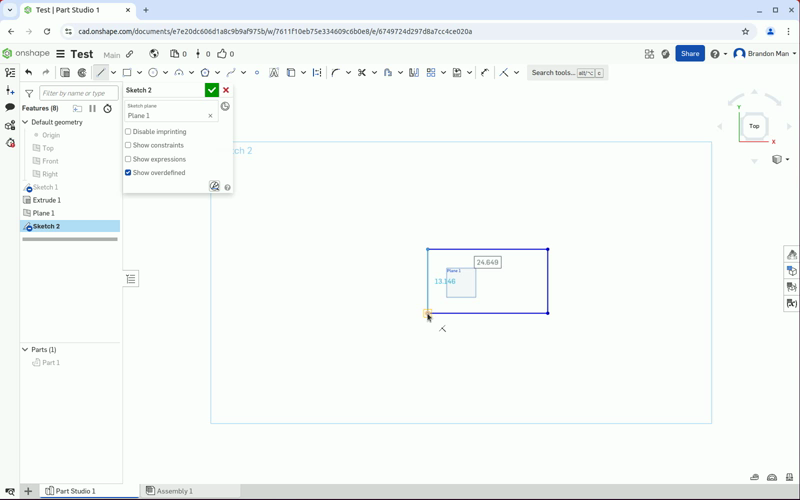
mouse_move(537, 295)
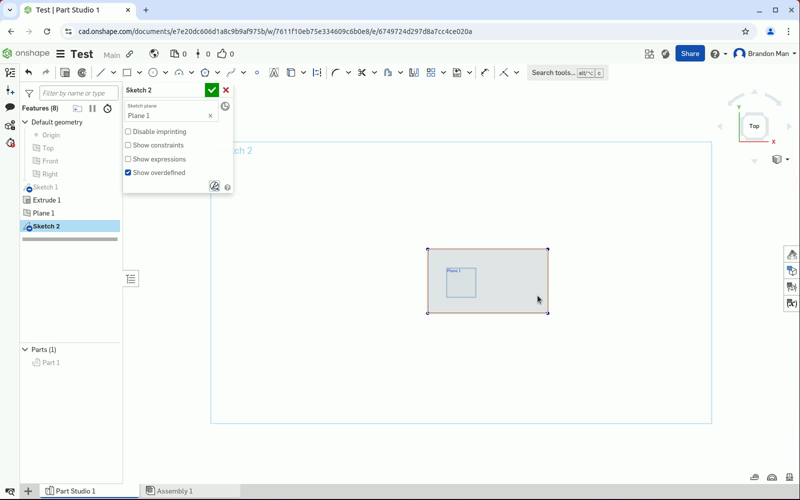
click(537, 295)
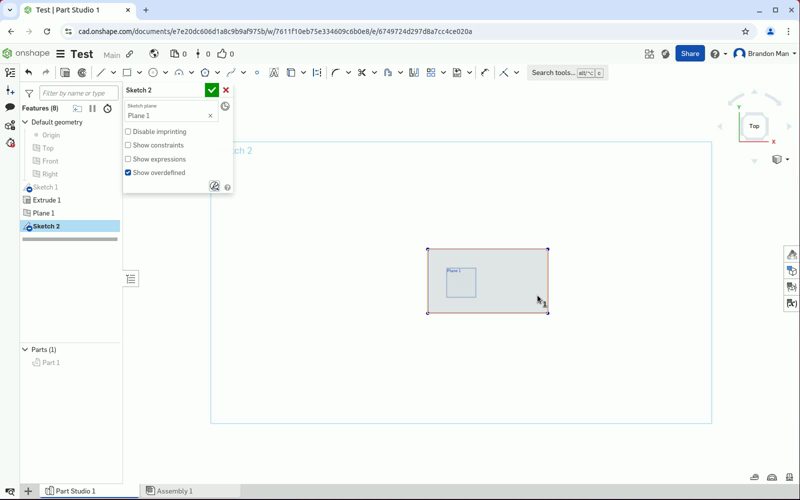
mouse_move(73, 352)
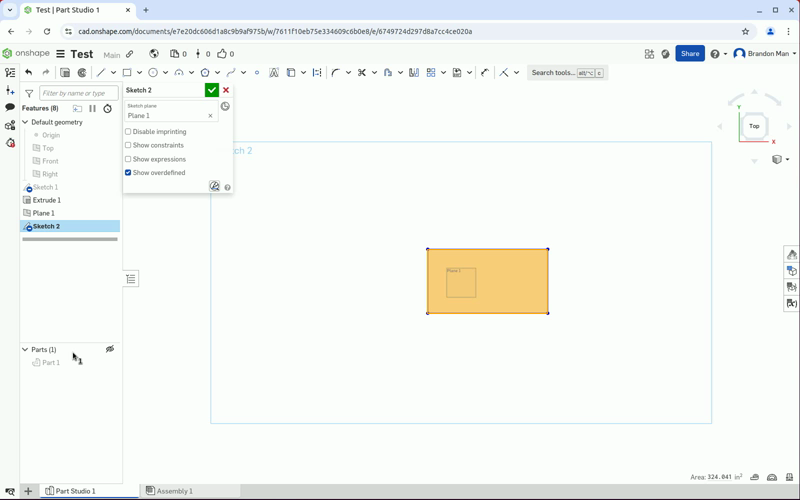
key(shift+y)
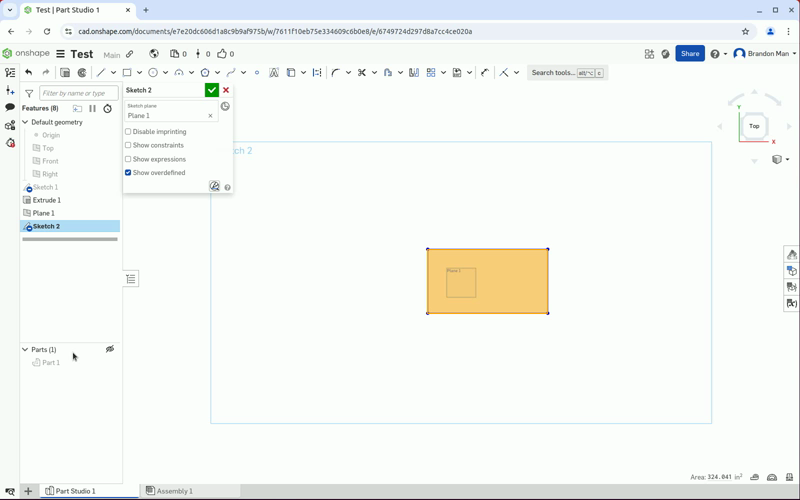
key(shift+e)
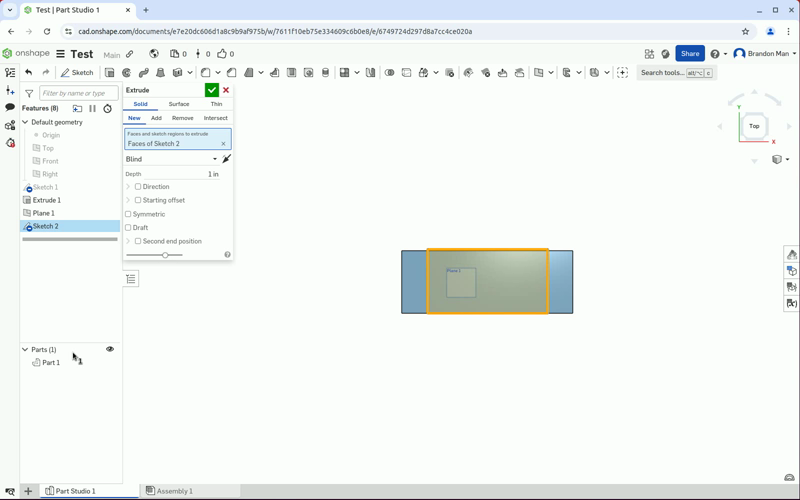
mouse_move(143, 106)
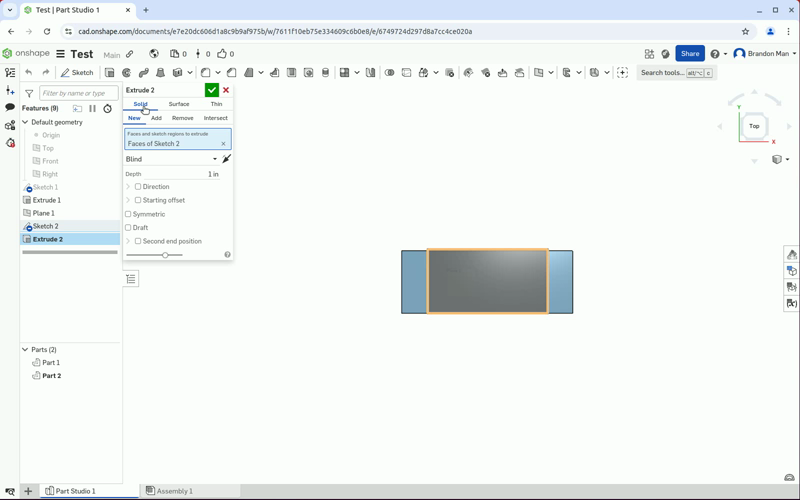
click(143, 106)
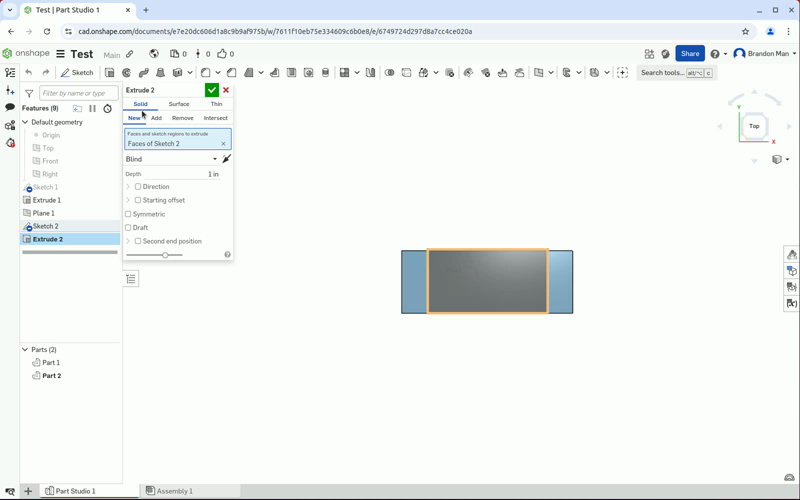
mouse_move(137, 120)
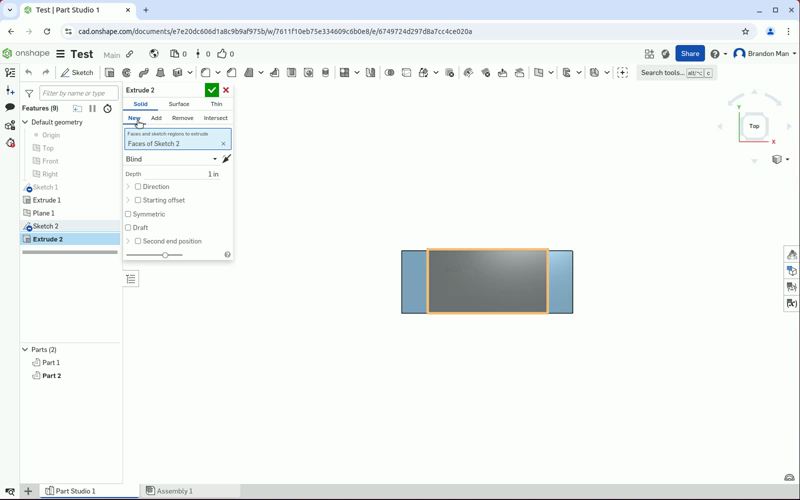
click(137, 120)
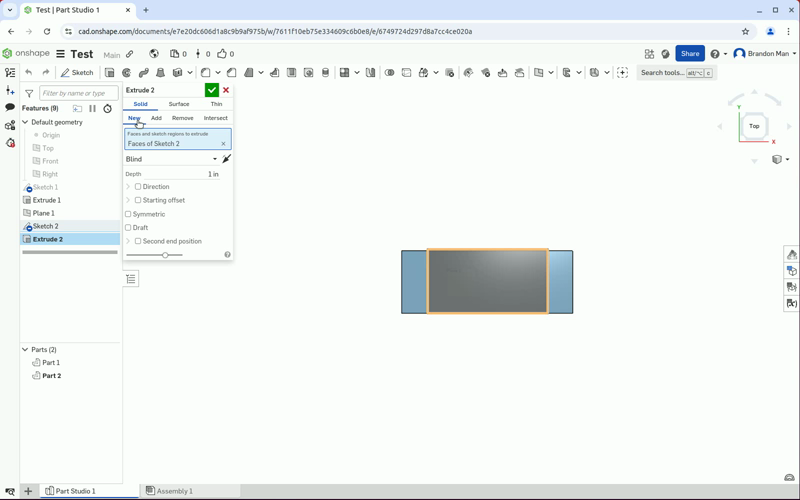
key(tab, 4)
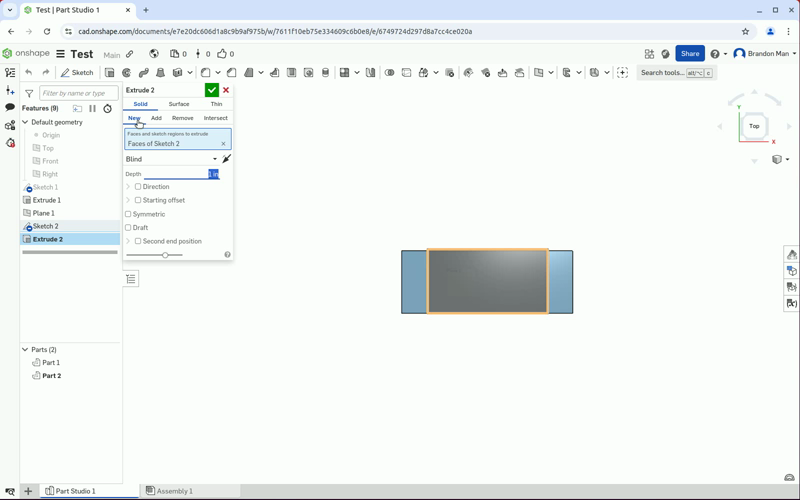
text(3.851)
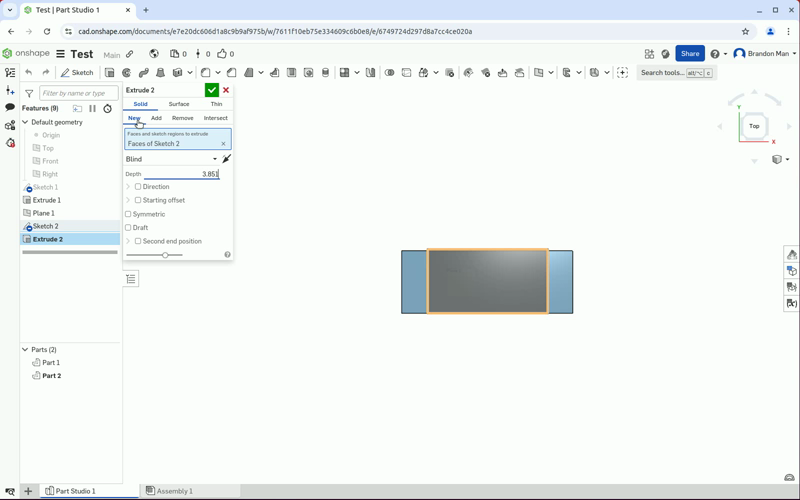
key(enter)
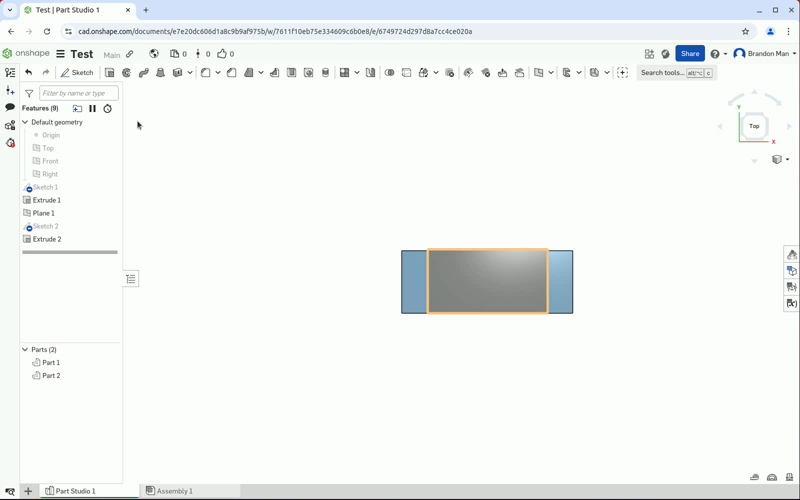
key(shift+h)
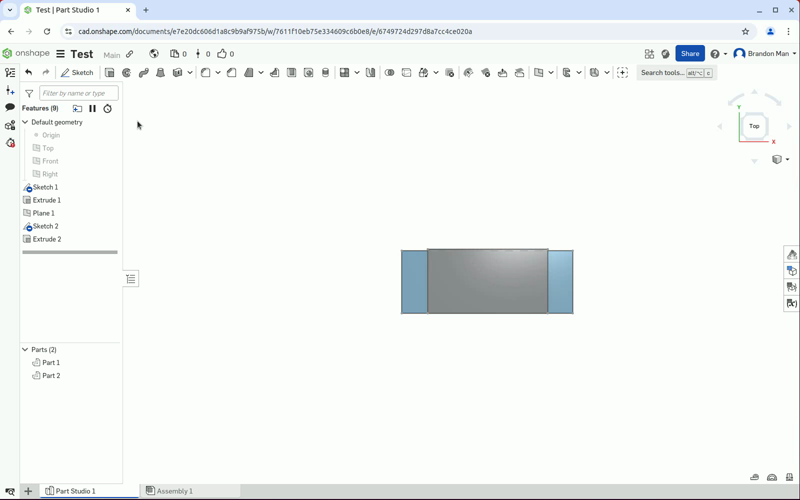
key(shift+h)
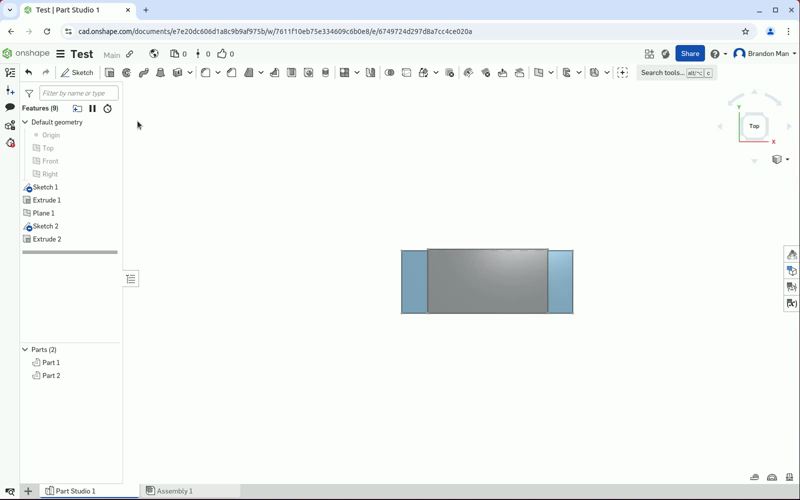
key(shift+7)
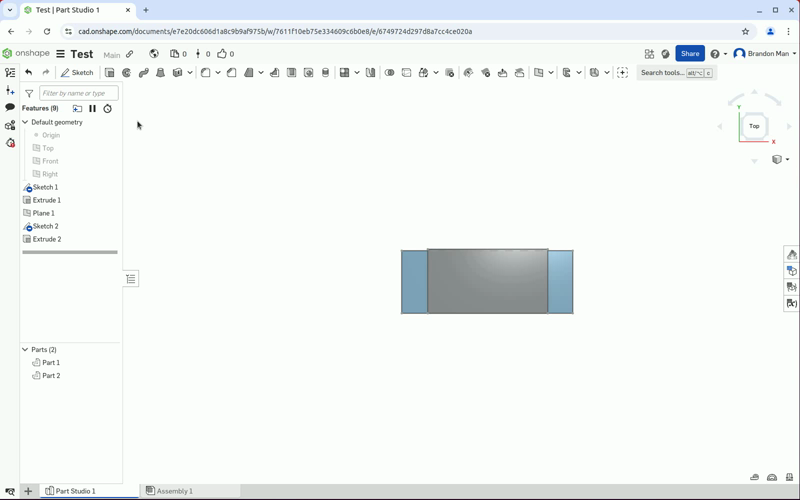
key(up, 3)
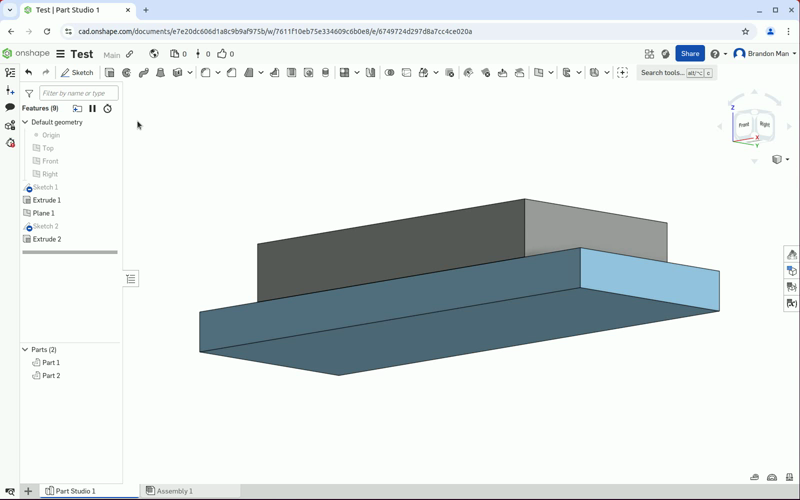
key(left, 3)
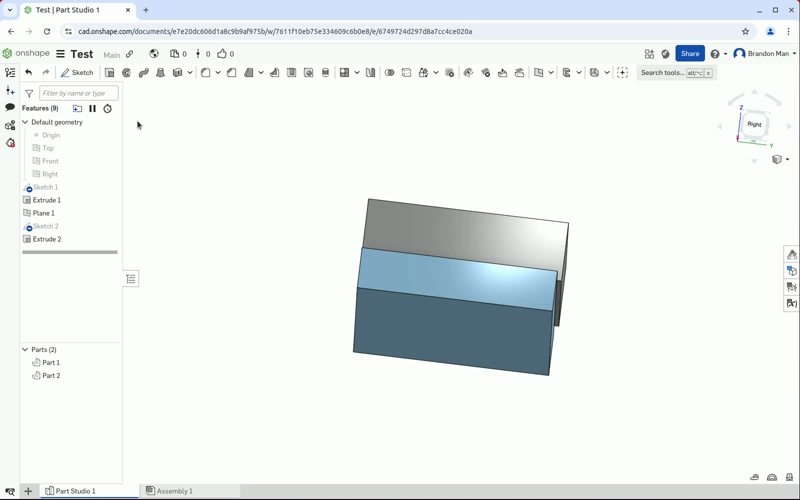
key(right, 3)
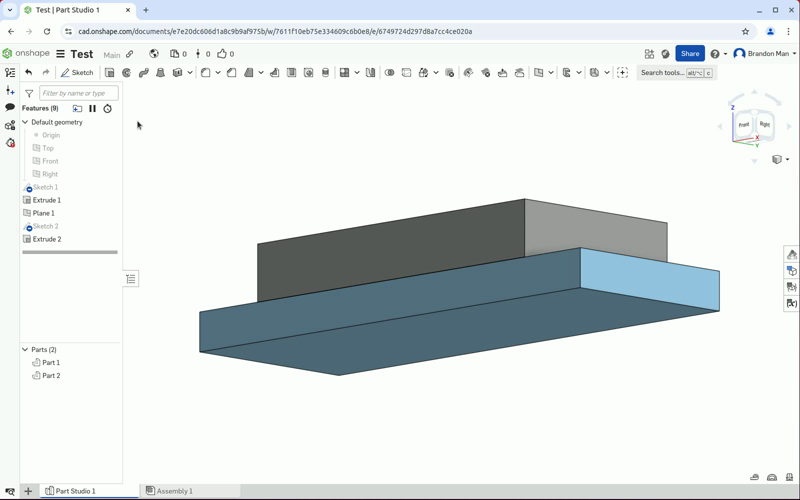
key(down, 3)
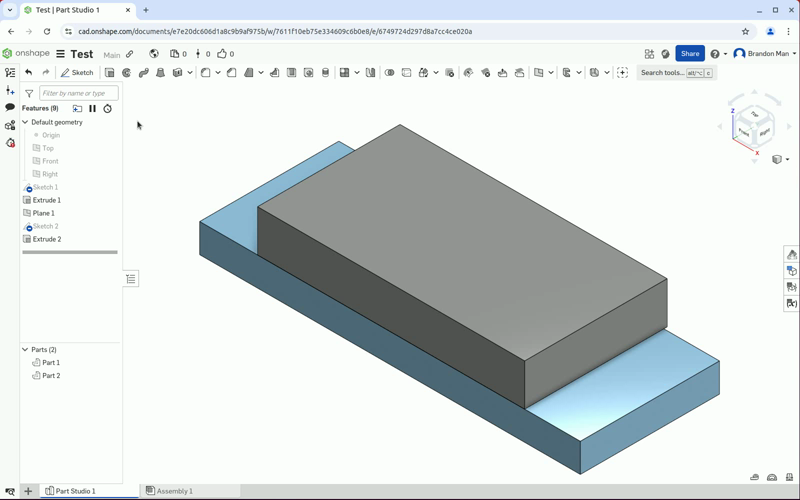
mouse_move(73, 189)
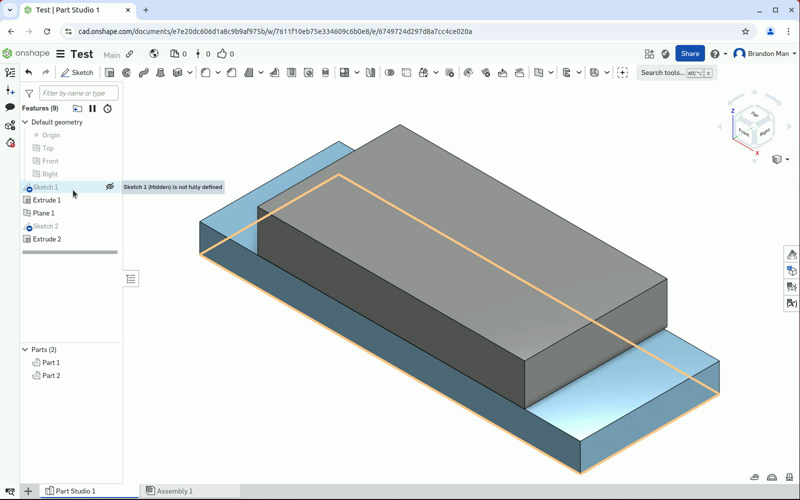
click(73, 189)